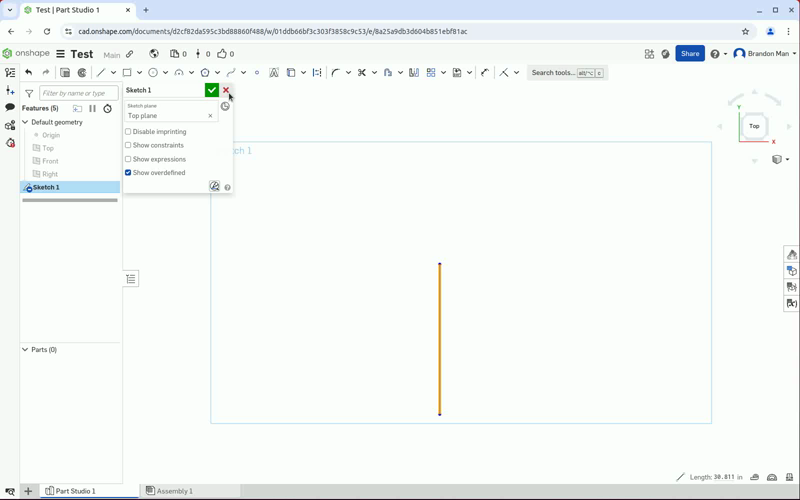
key(shift+h)
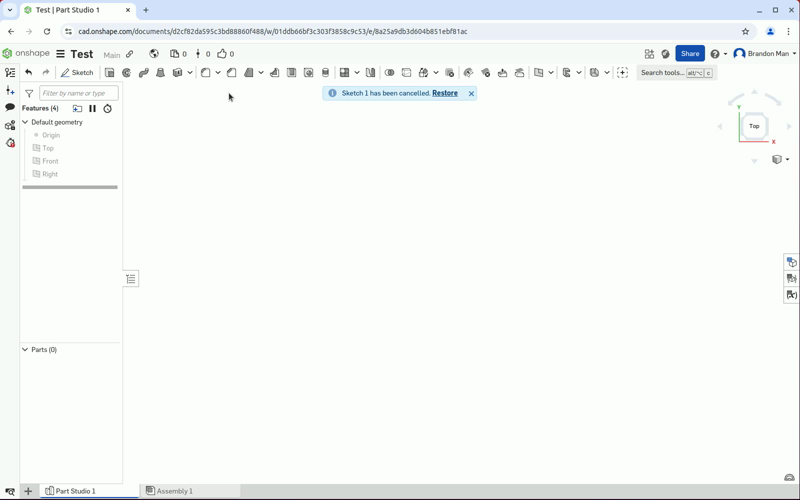
mouse_move(73, 352)
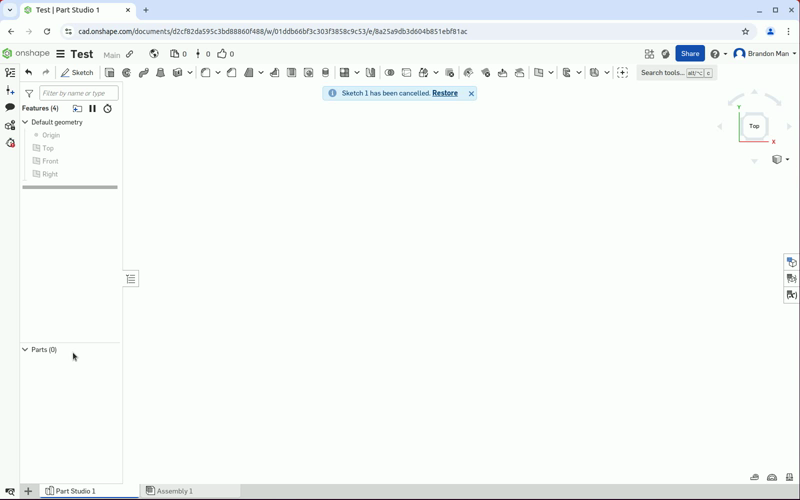
key(y)
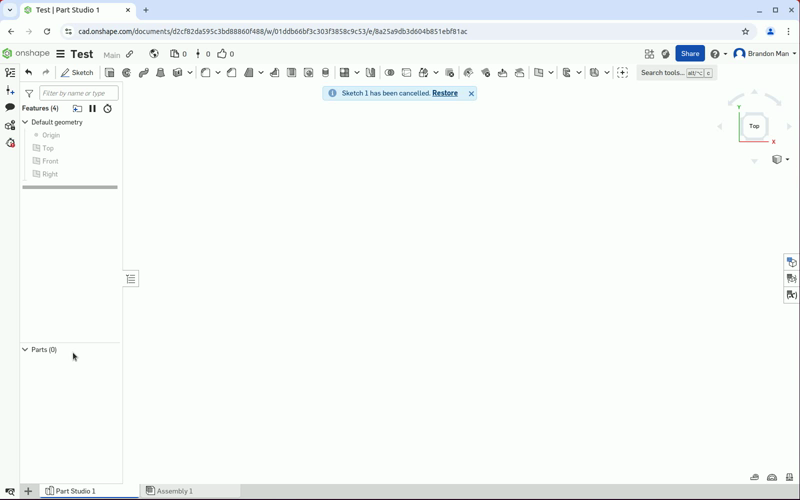
key(shift+p)
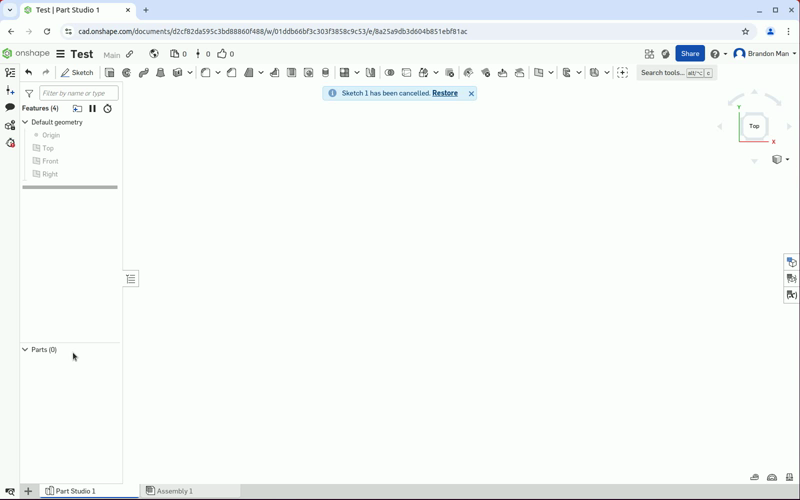
key(space)
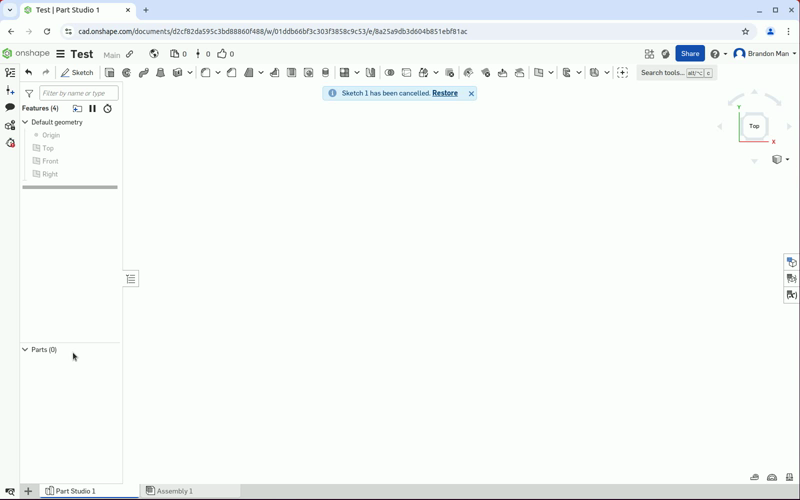
key_down(shift)
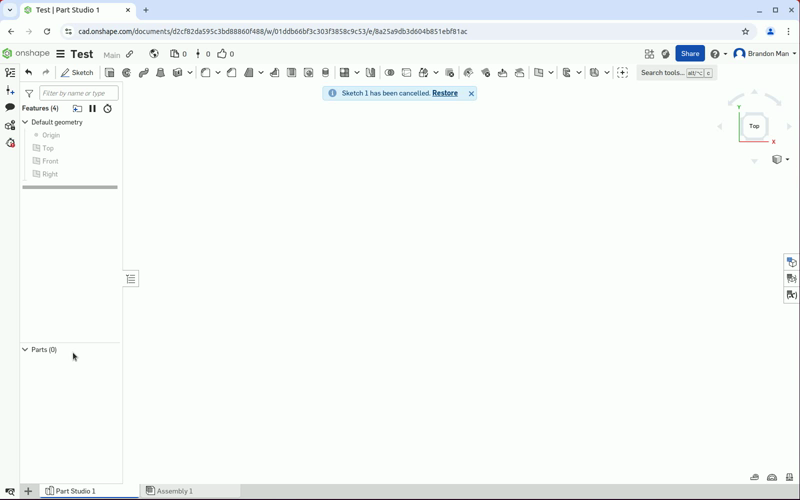
key(up)
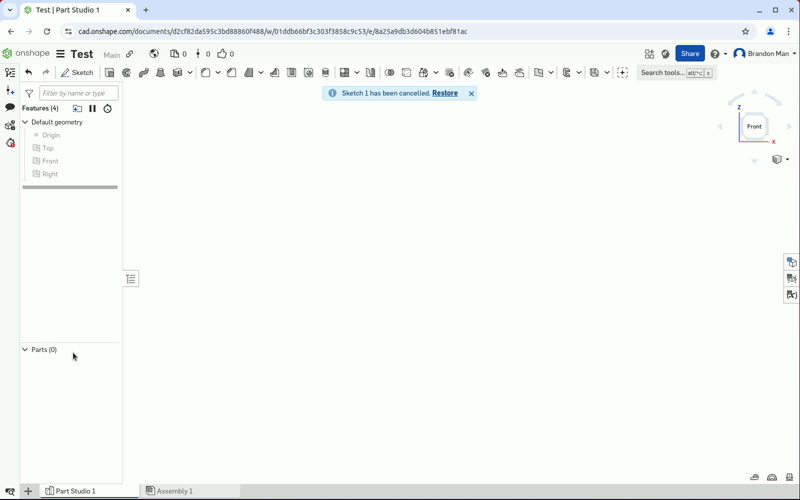
key_up(shift)
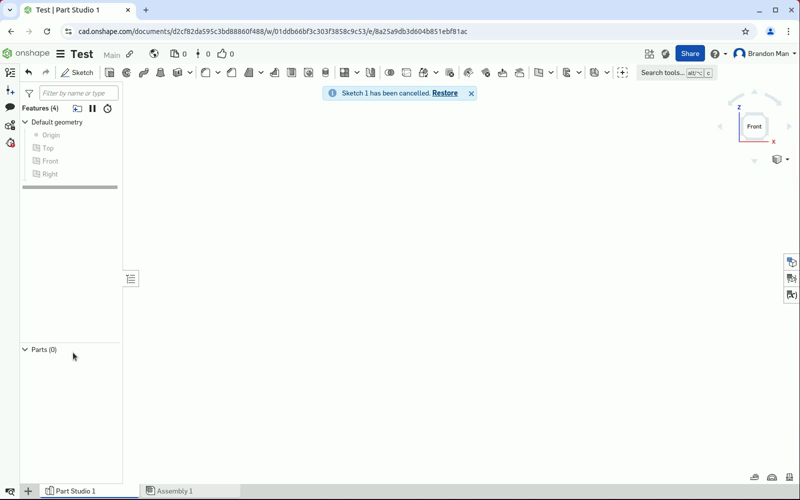
mouse_move(73, 352)
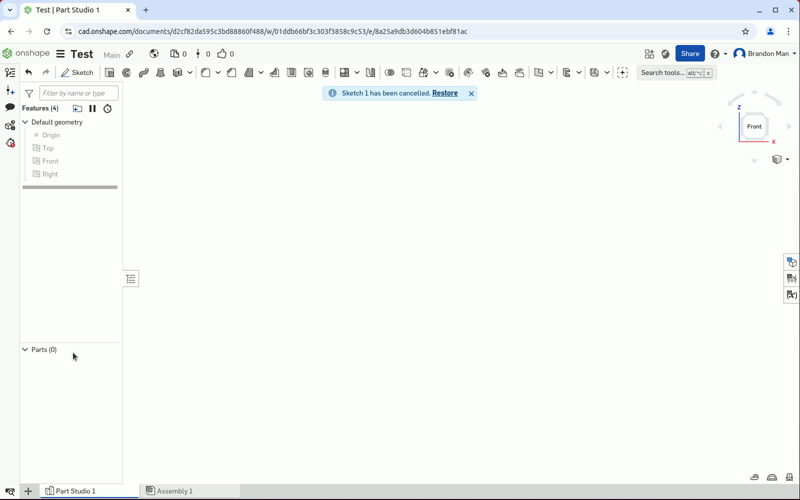
key(shift+y)
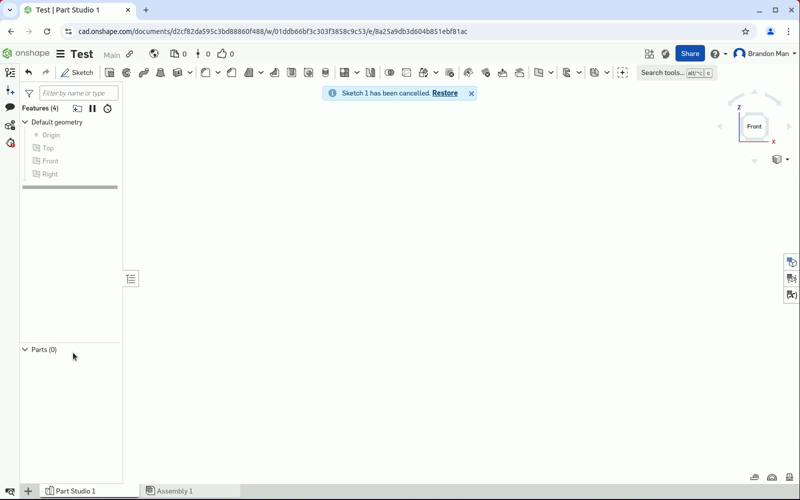
key(shift+s)
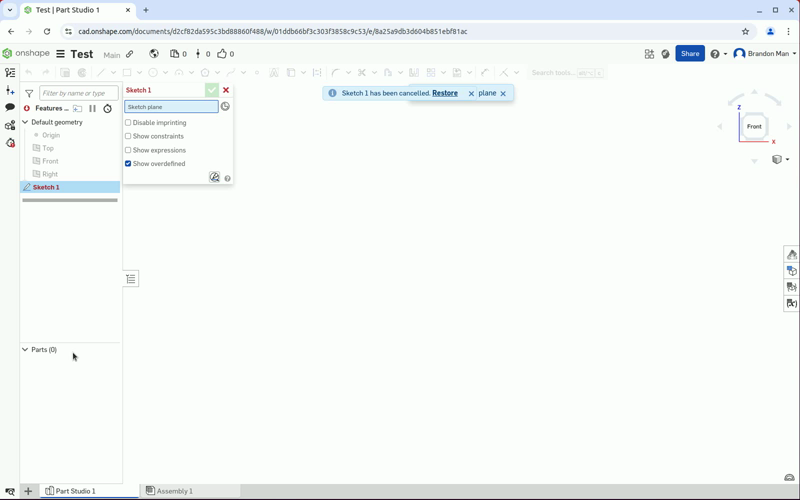
mouse_move(73, 163)
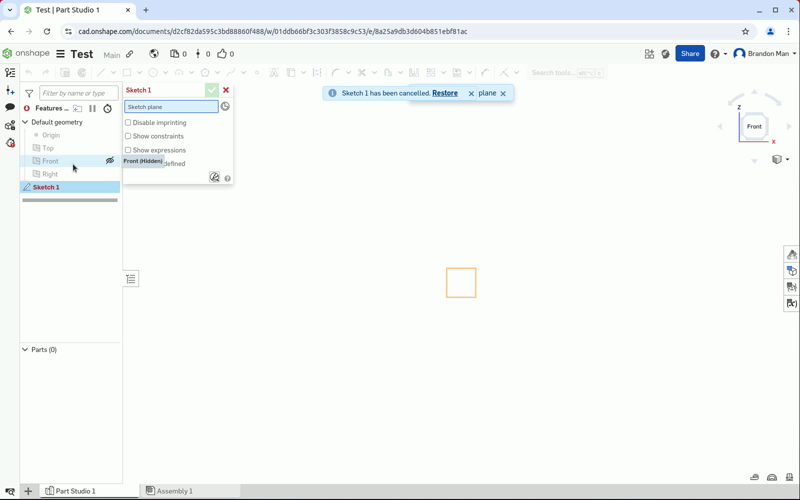
click(73, 163)
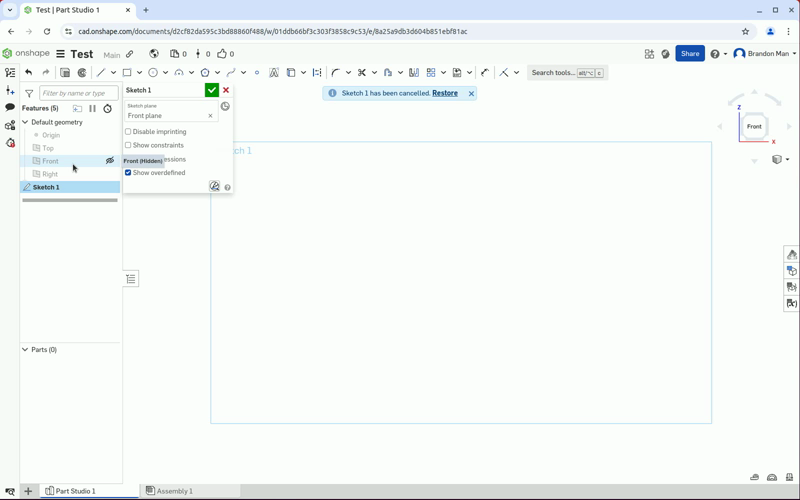
mouse_move(73, 352)
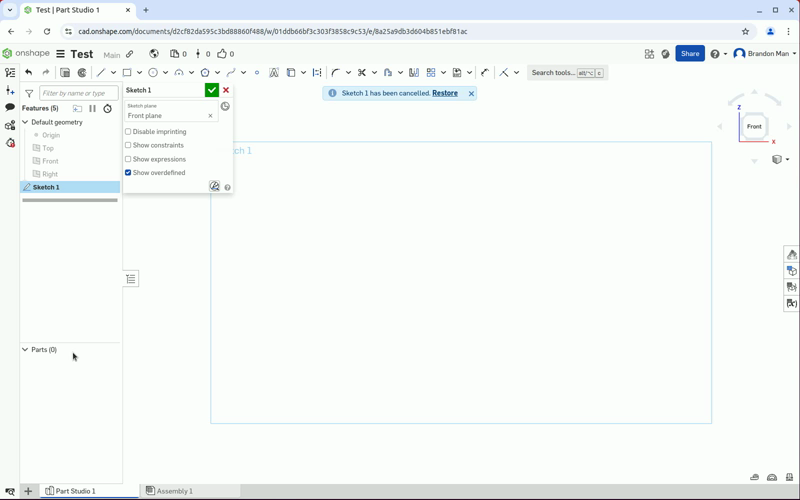
key(y)
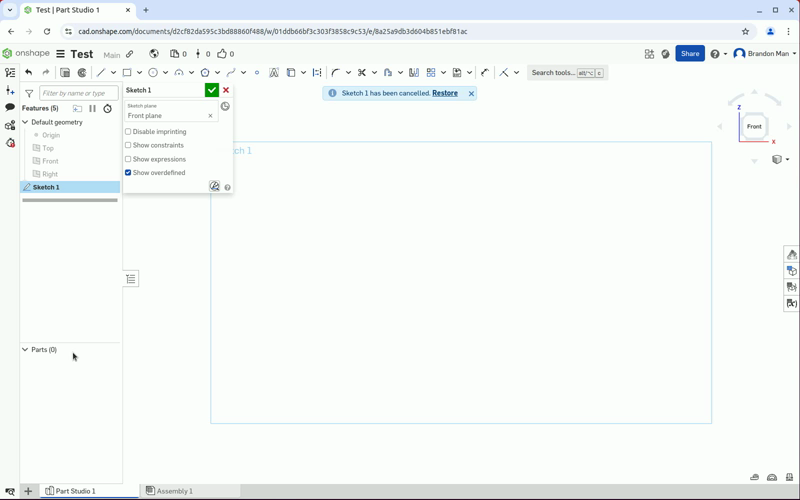
key(l)
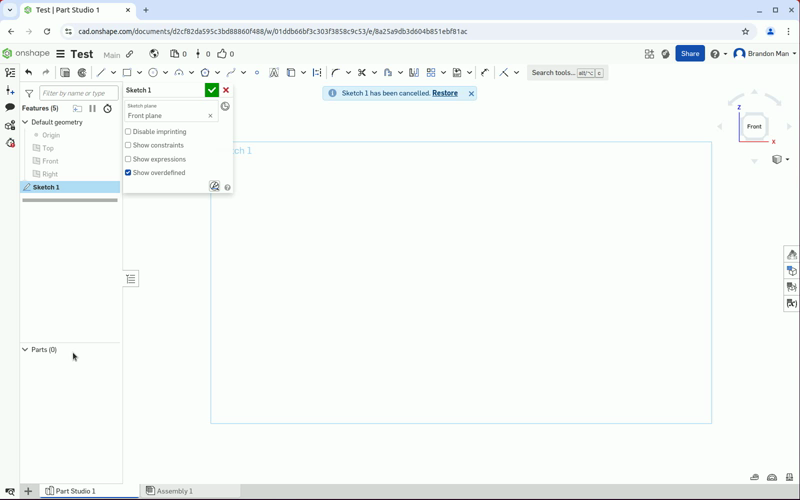
key_down(shift)
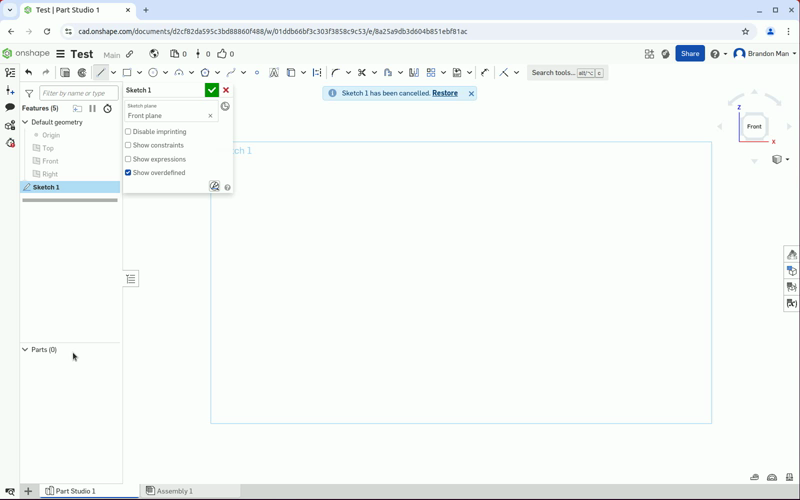
mouse_move(460, 282)
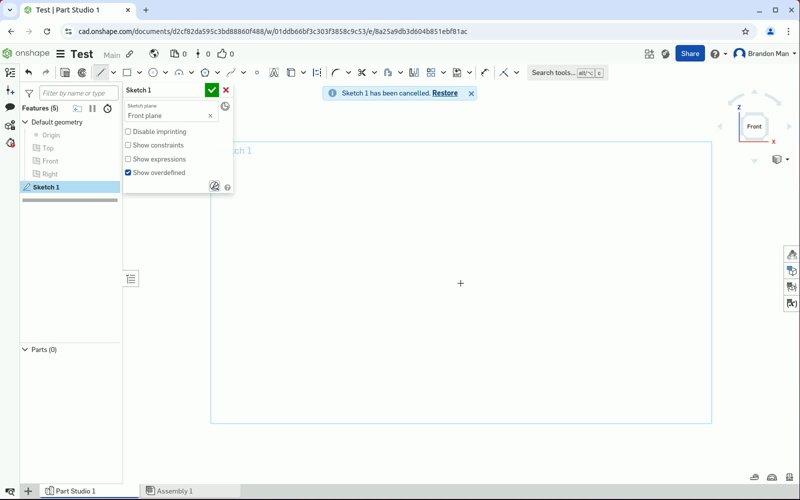
click(460, 282)
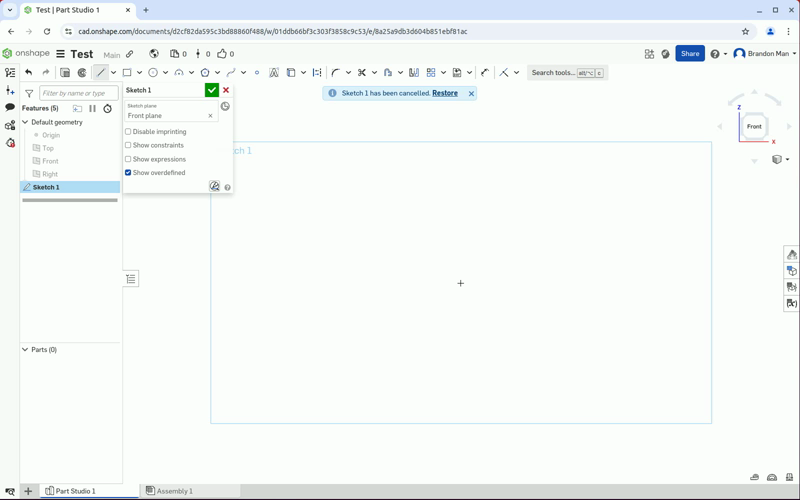
key_up(shift)
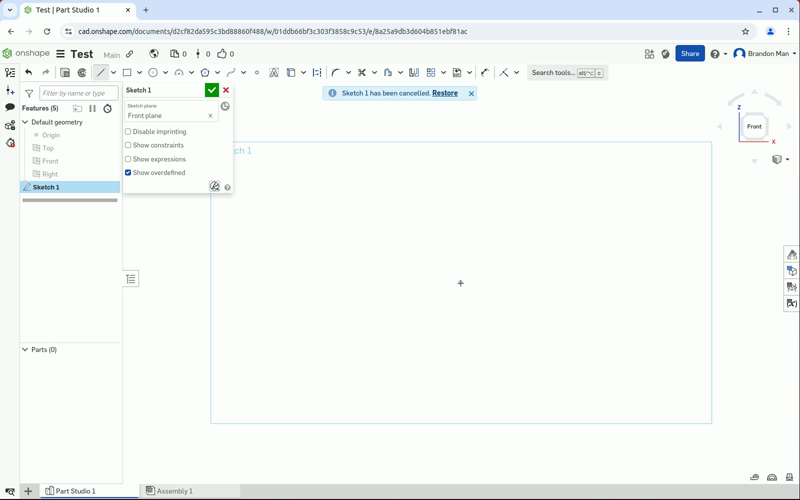
key_down(shift)
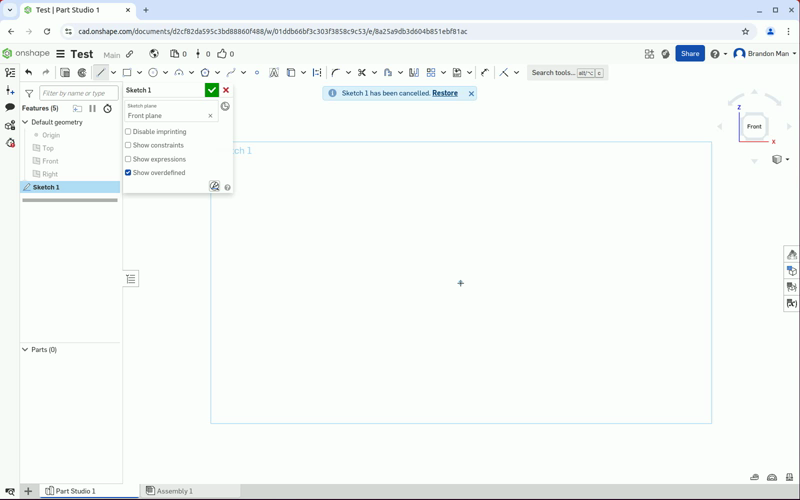
mouse_move(523, 282)
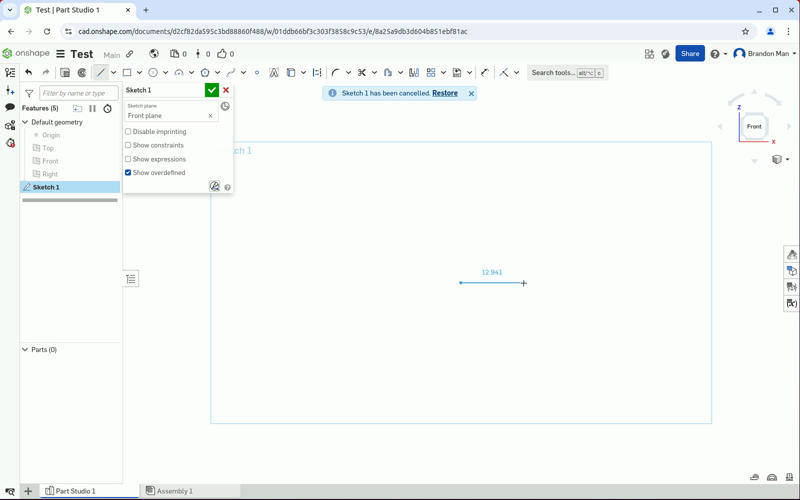
click(523, 282)
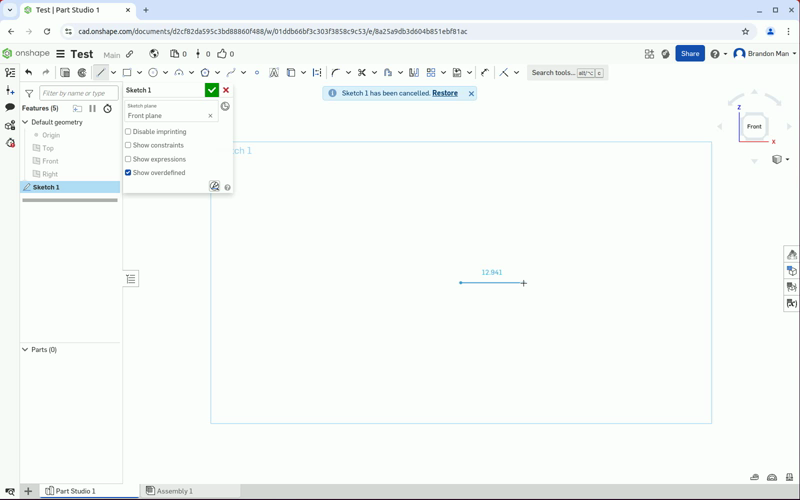
key_up(shift)
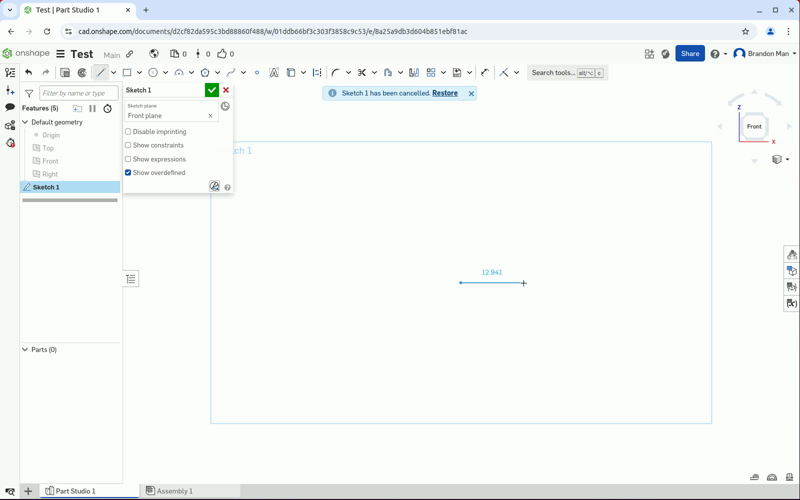
key_down(shift)
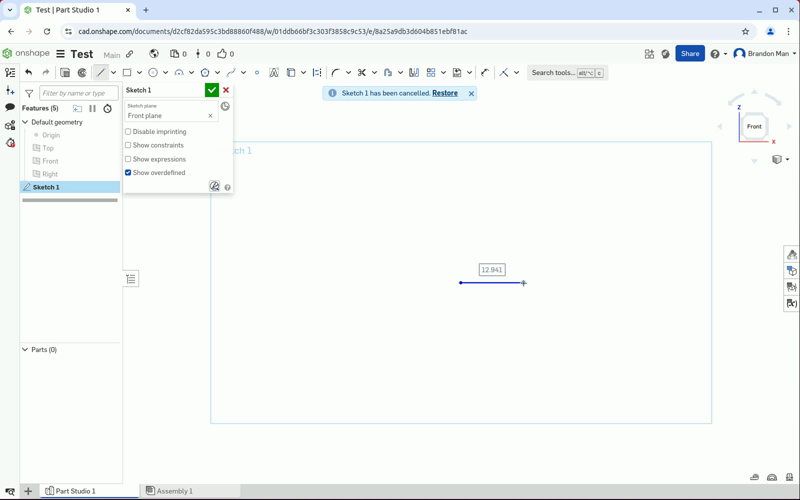
mouse_move(553, 282)
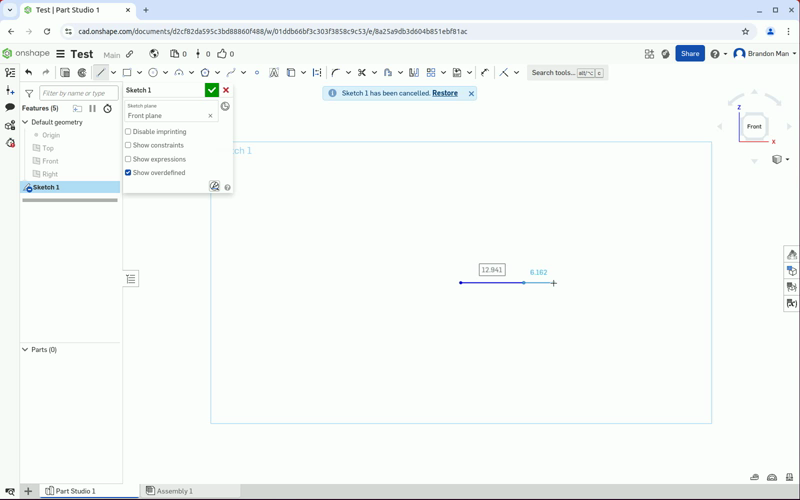
mouse_move(523, 249)
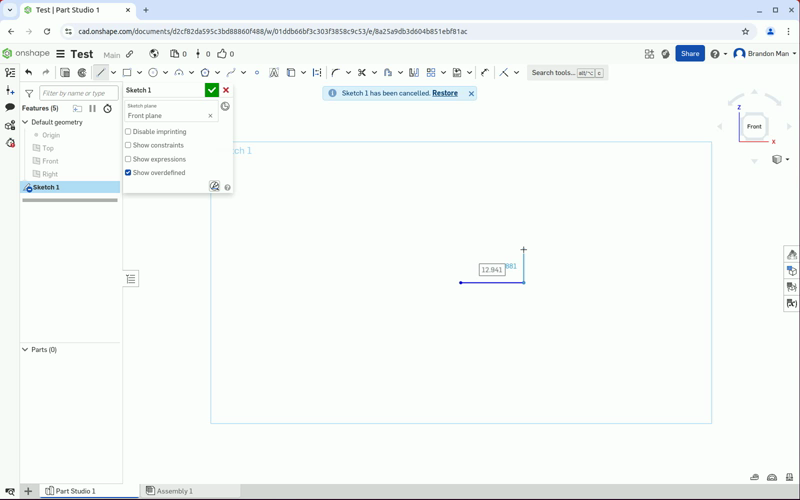
click(523, 249)
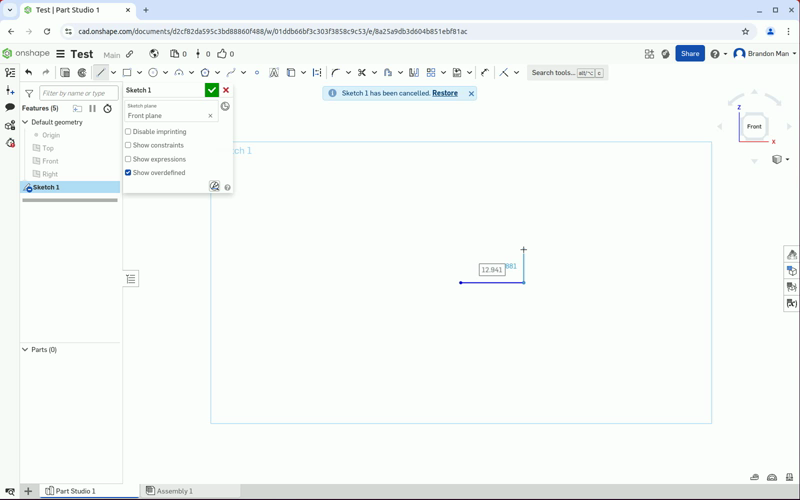
key_up(shift)
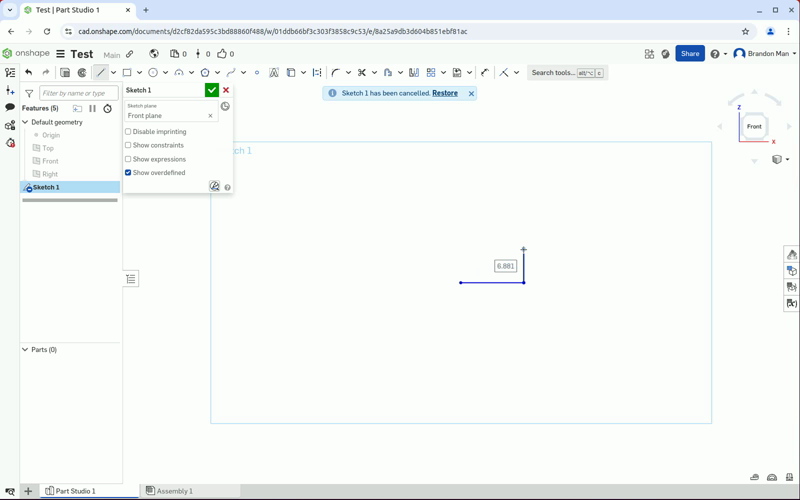
key_down(shift)
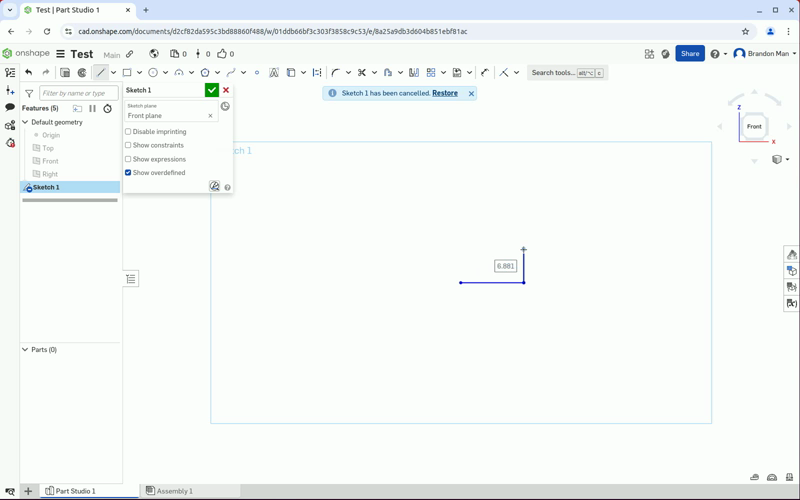
mouse_move(460, 249)
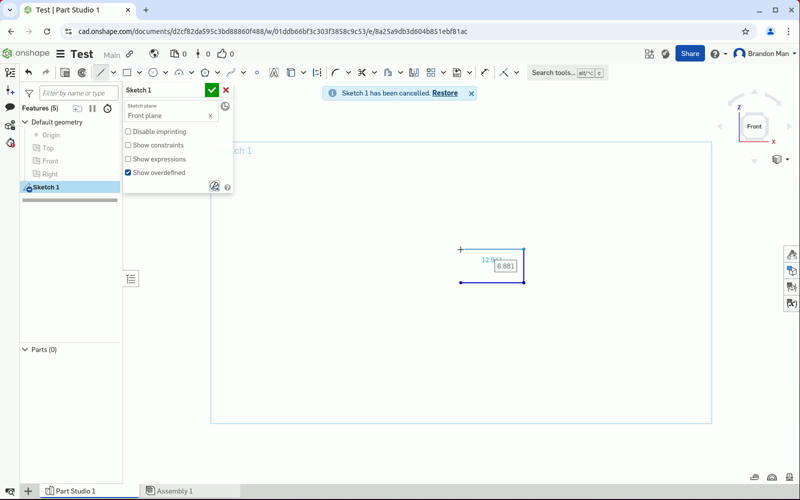
click(460, 249)
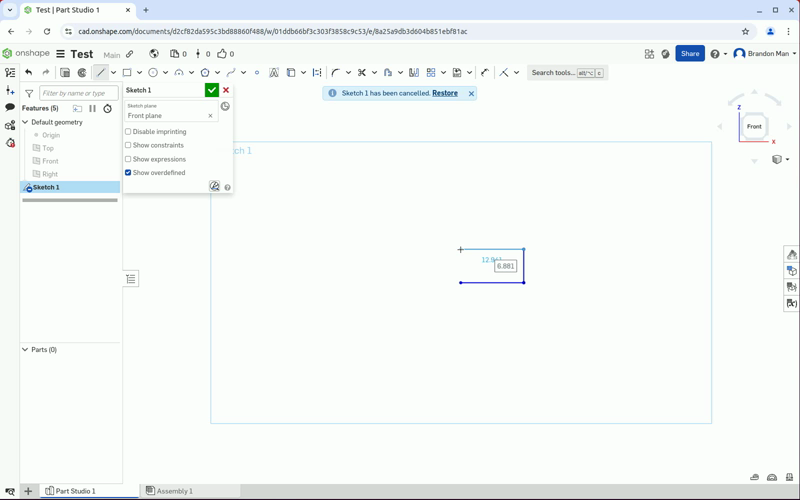
key_up(shift)
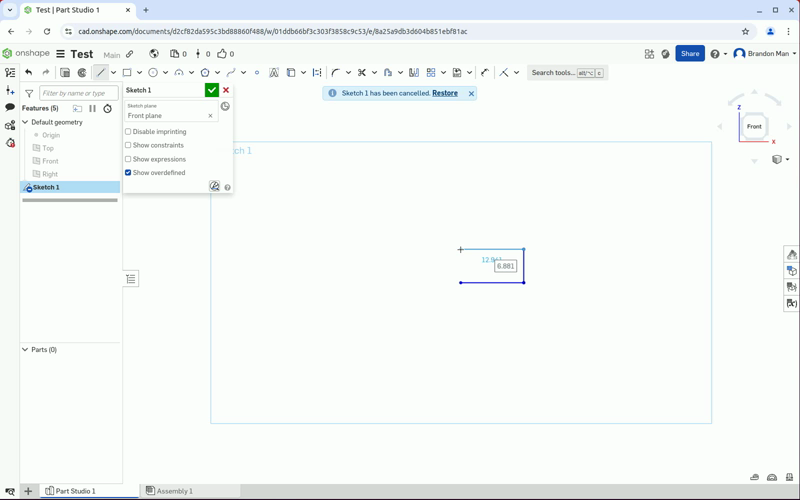
mouse_move(490, 249)
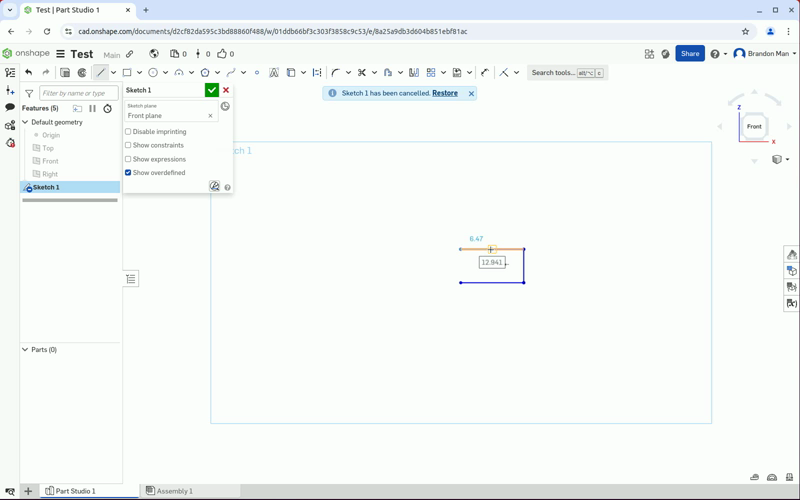
key_down(shift)
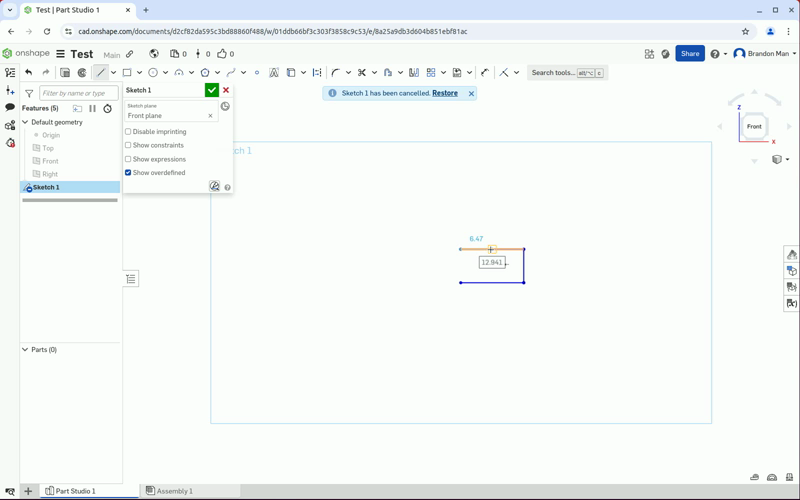
mouse_move(460, 282)
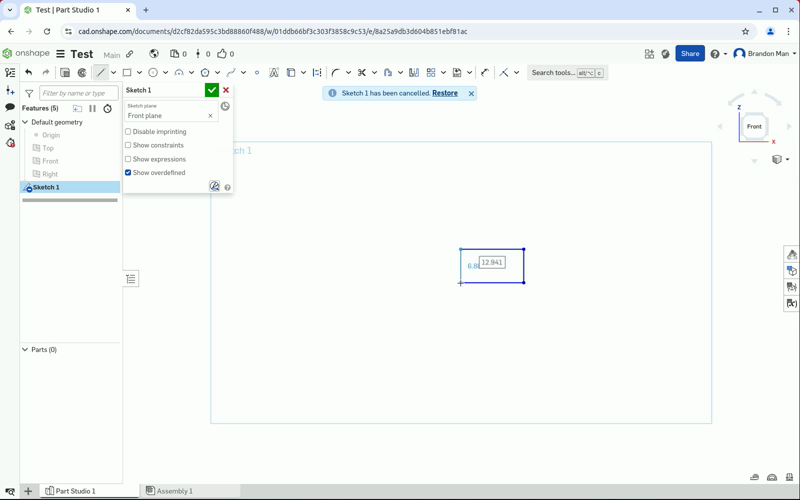
key_up(shift)
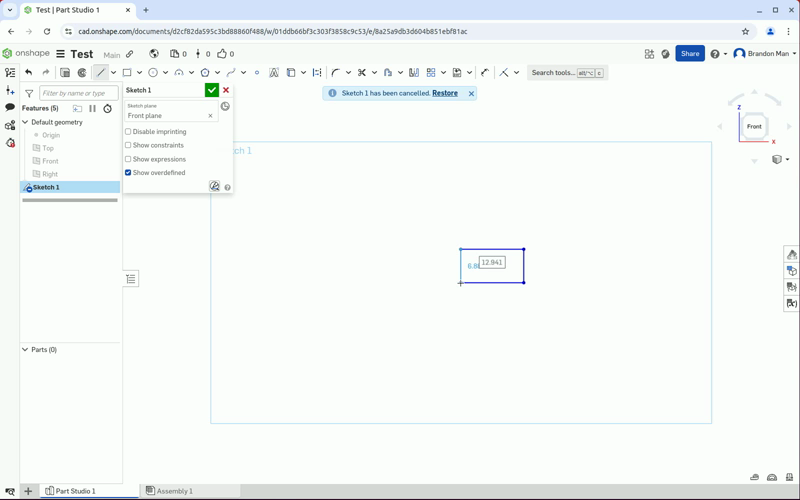
click(460, 282)
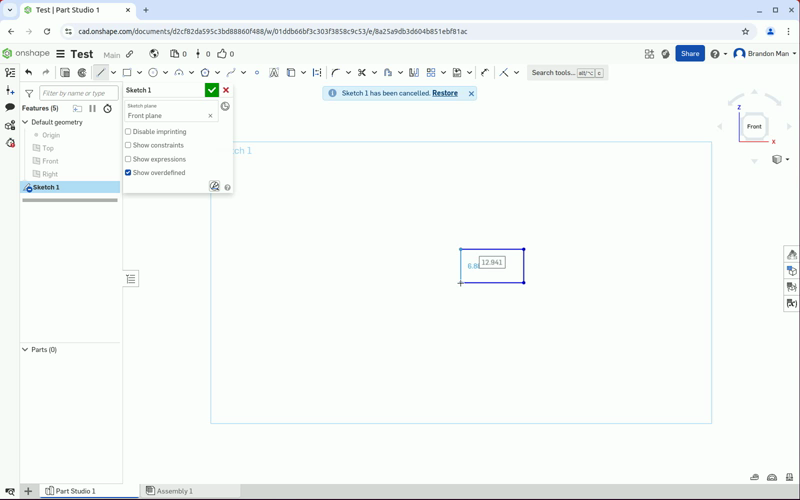
key(esc)
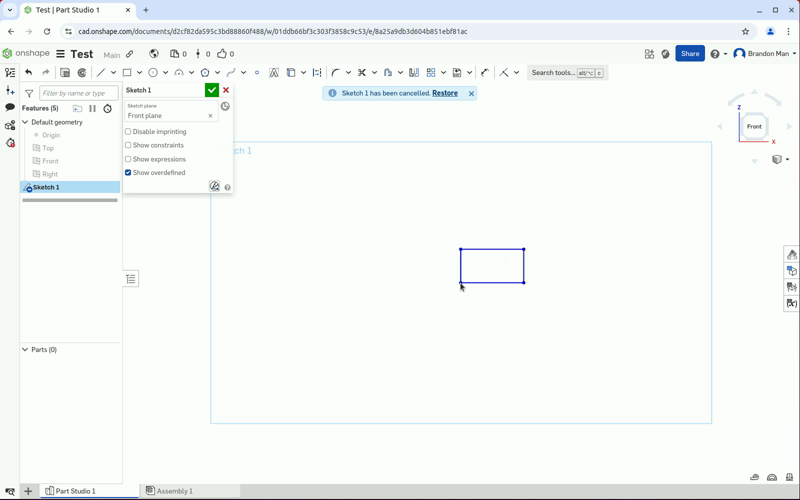
mouse_move(475, 262)
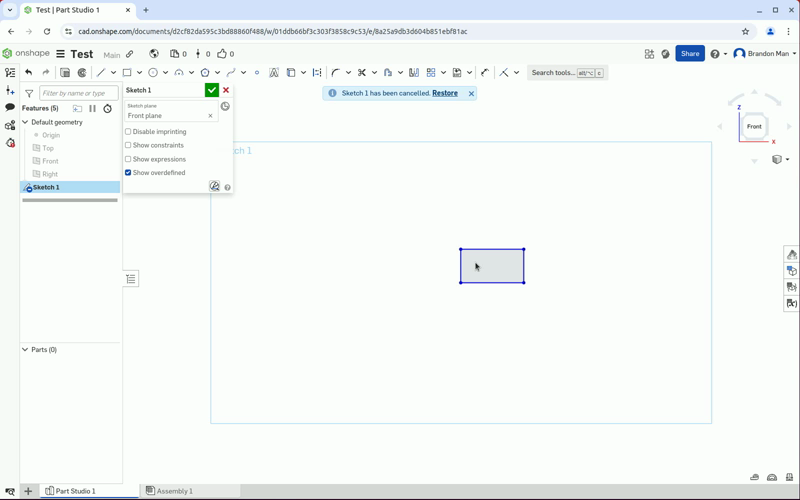
click(475, 262)
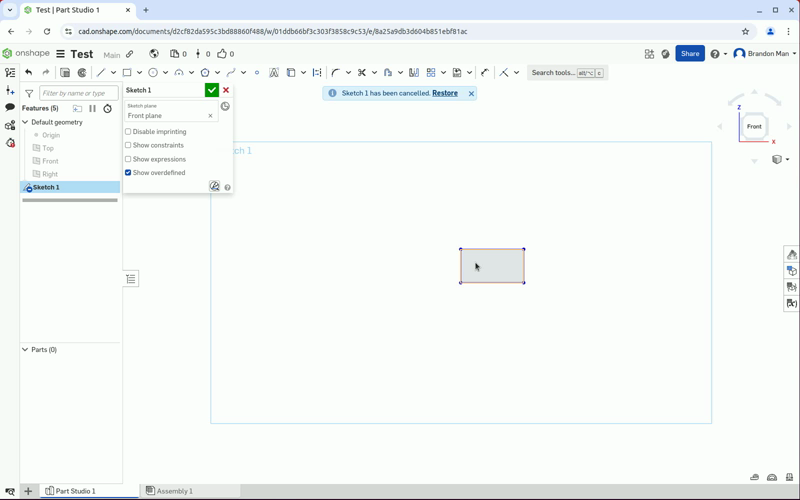
mouse_move(73, 352)
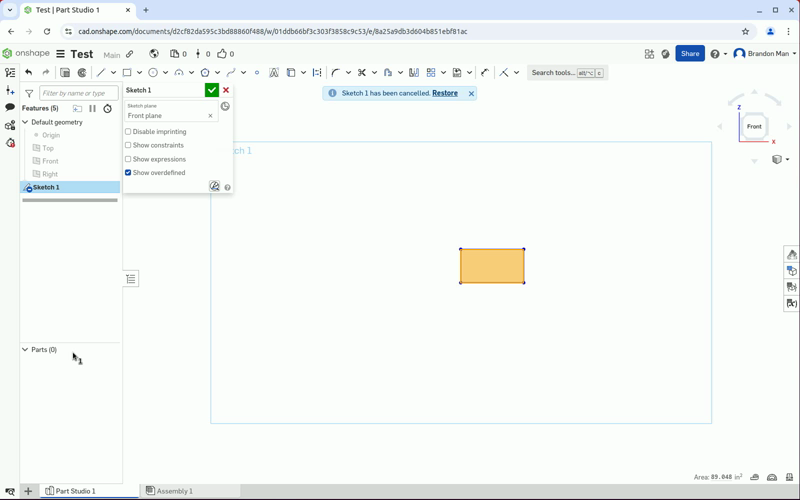
key(shift+y)
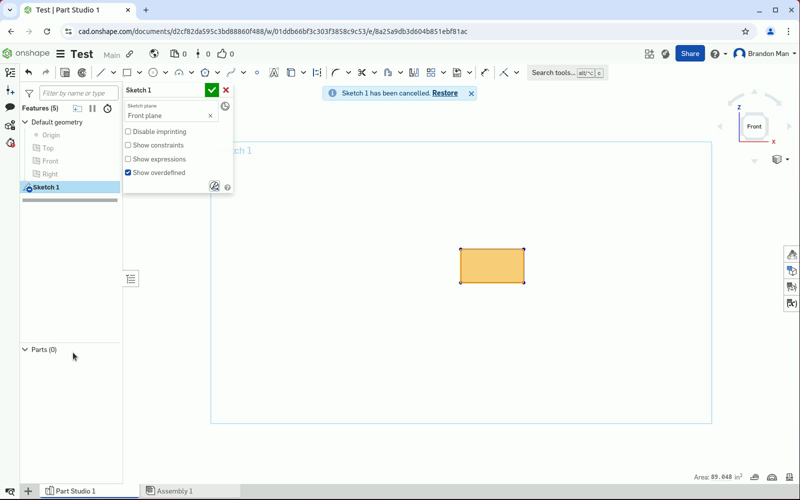
key(shift+e)
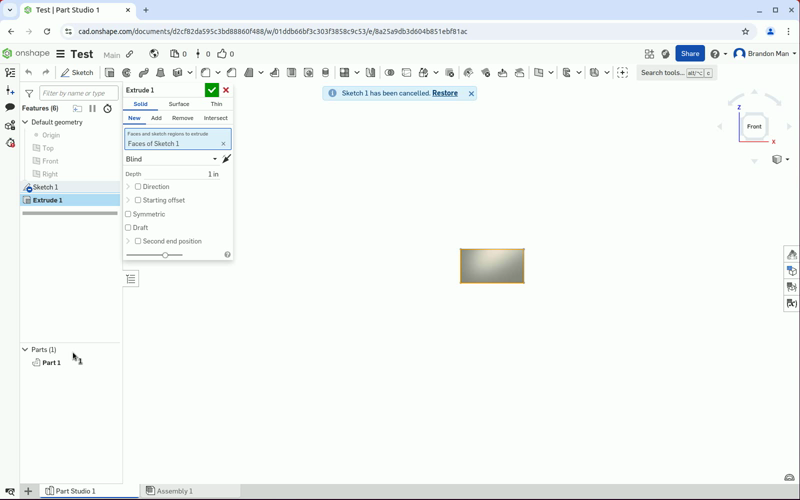
mouse_move(143, 106)
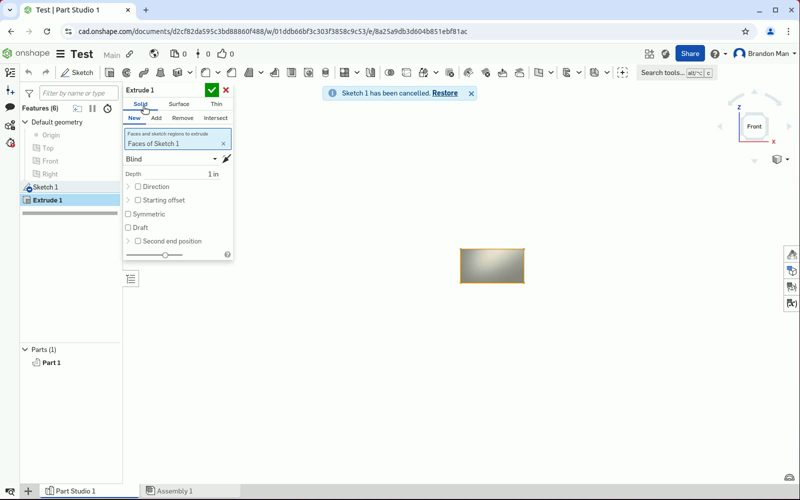
click(143, 106)
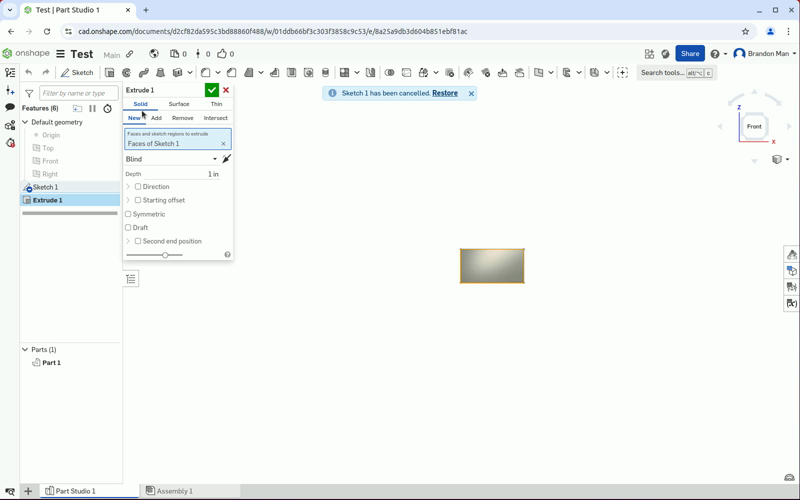
mouse_move(137, 120)
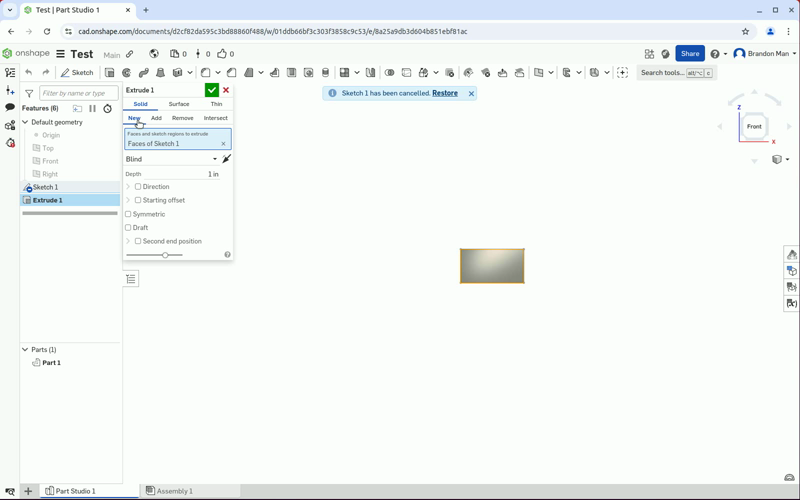
click(137, 120)
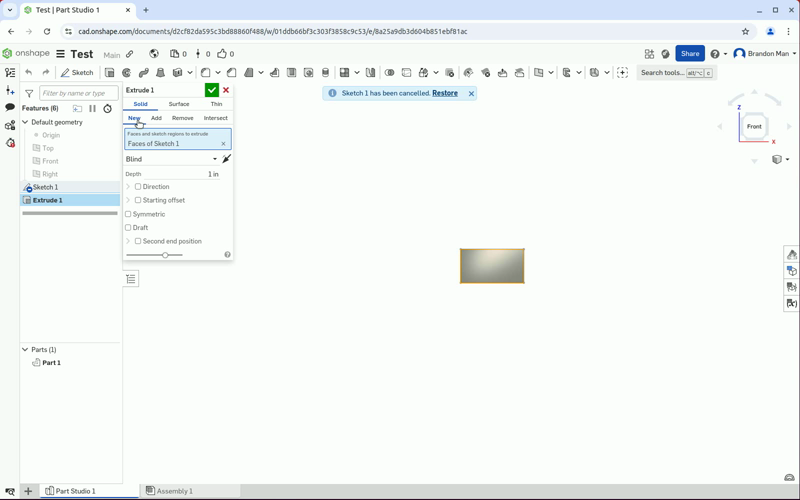
key(tab, 4)
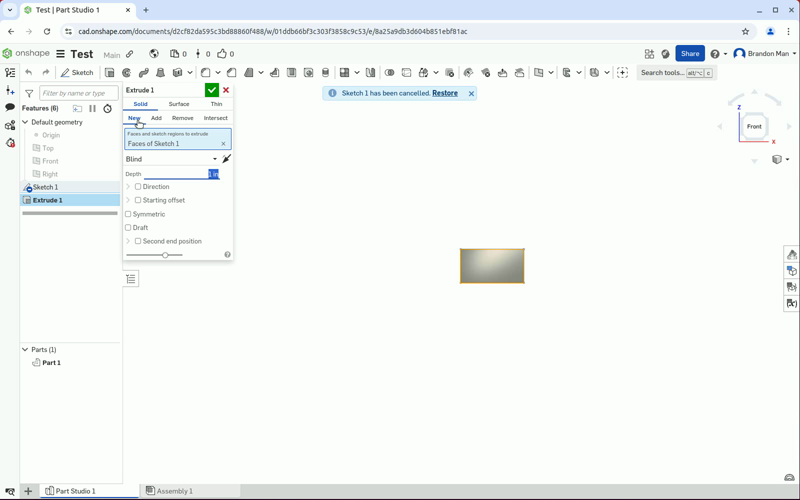
text(5.536)
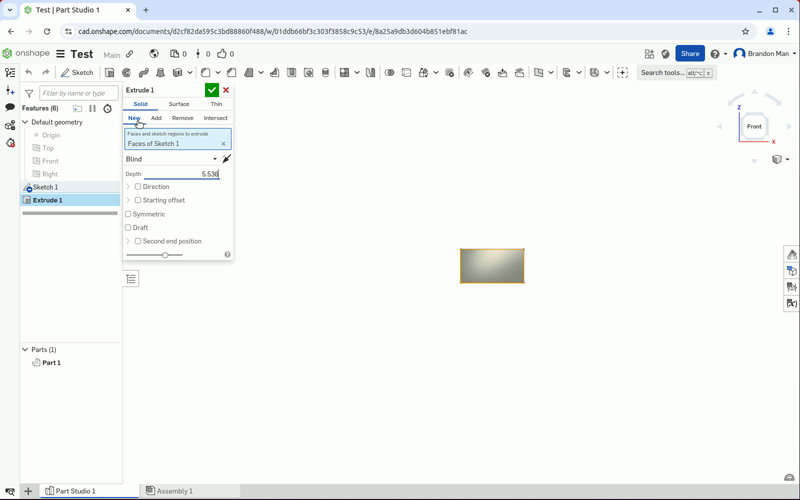
key(enter)
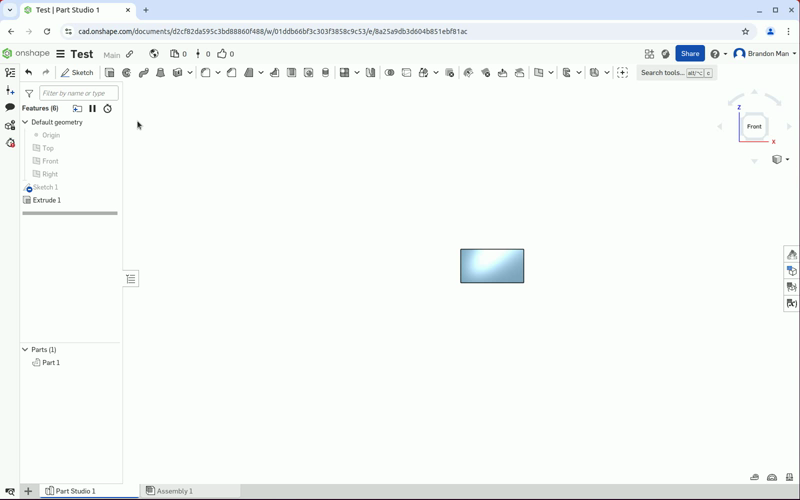
key(shift+h)
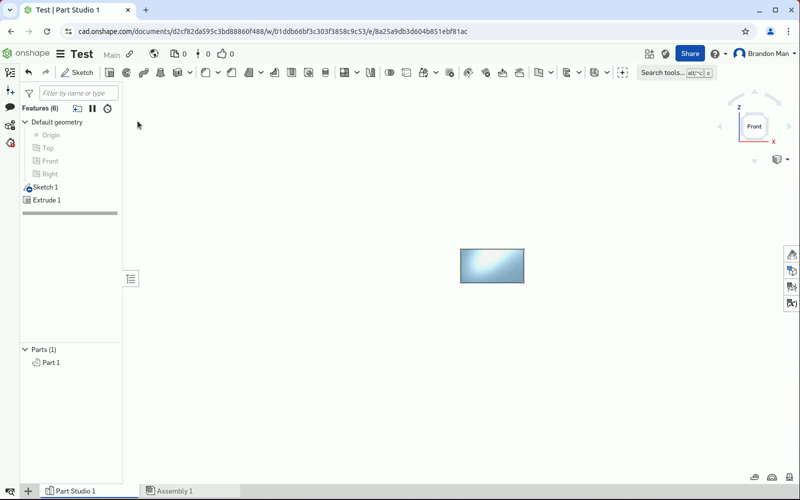
key(shift+h)
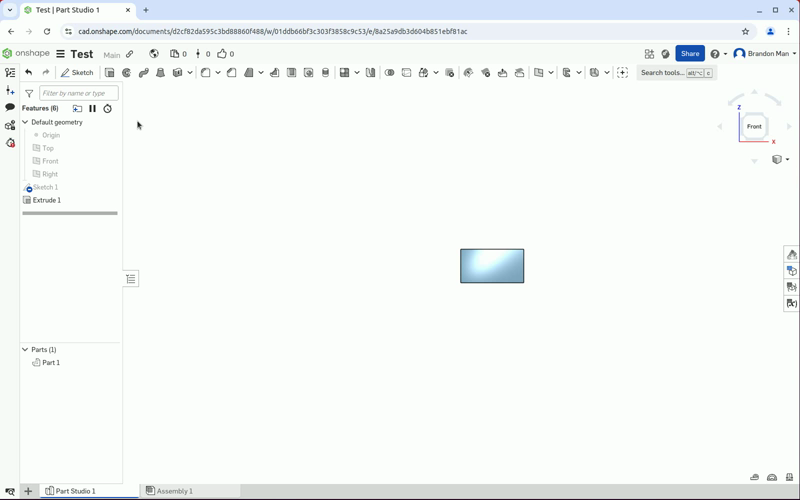
mouse_move(73, 189)
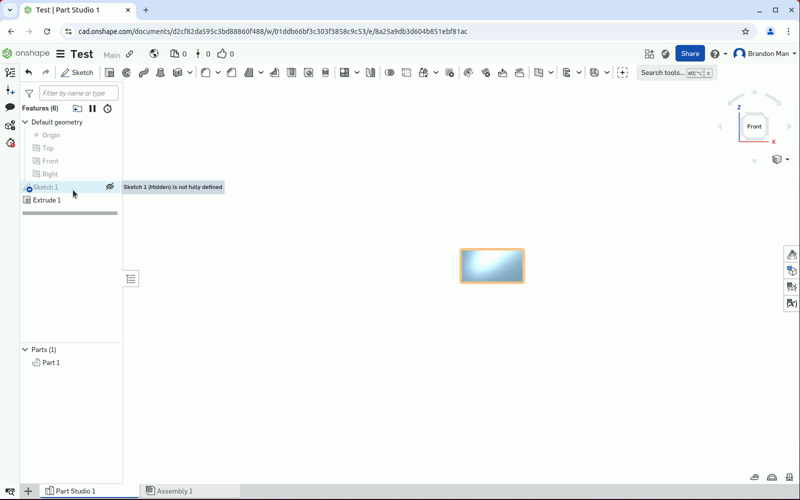
click(73, 189)
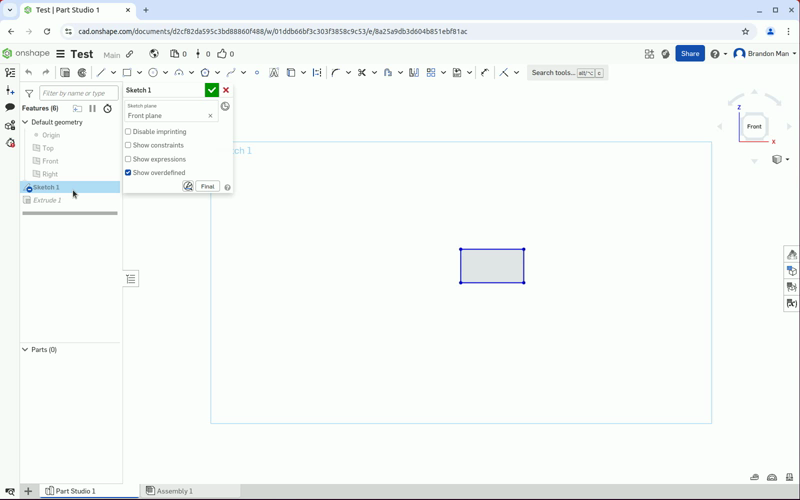
mouse_move(229, 92)
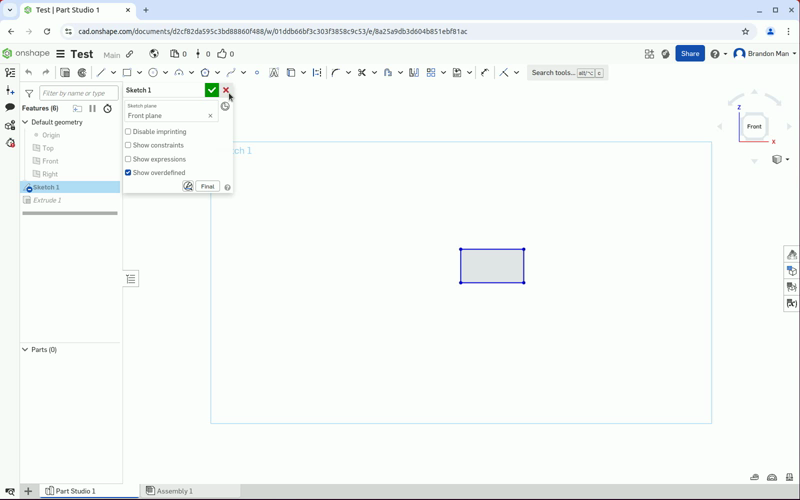
click(229, 92)
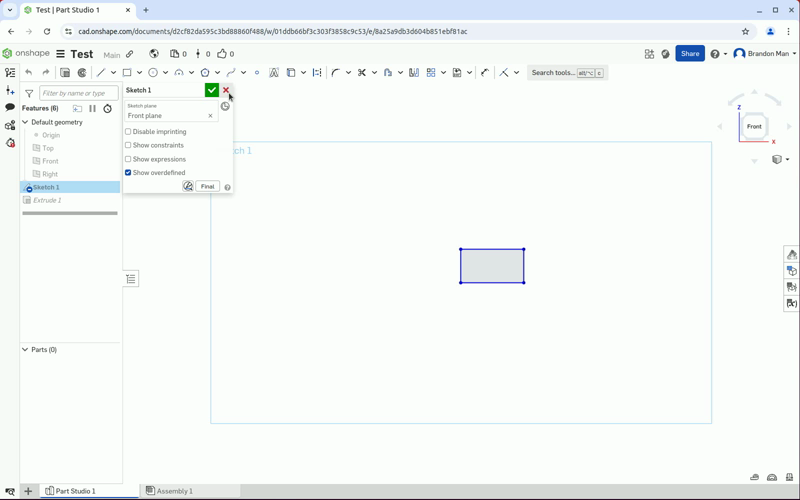
key(shift+s)
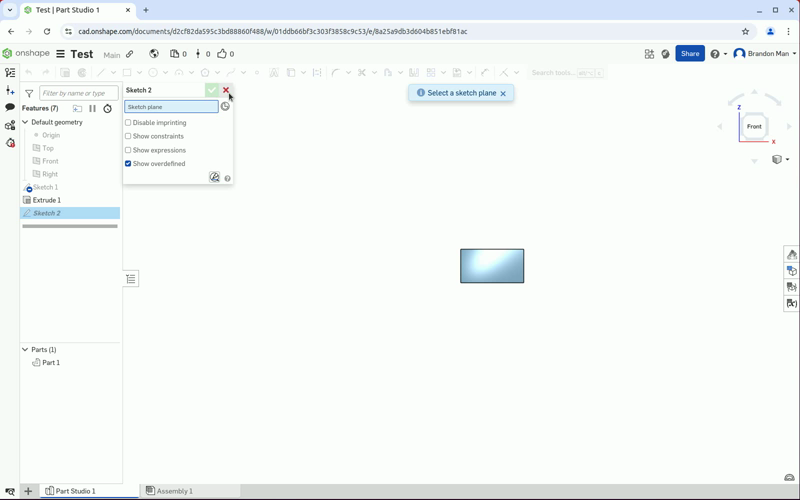
mouse_move(73, 163)
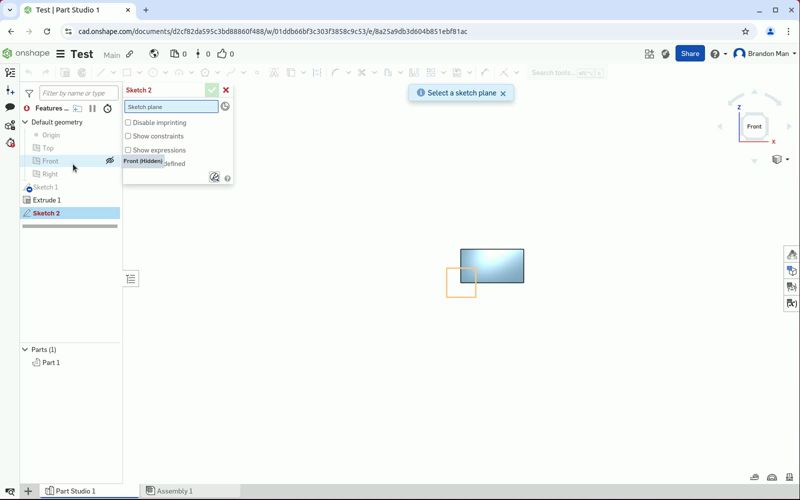
click(73, 163)
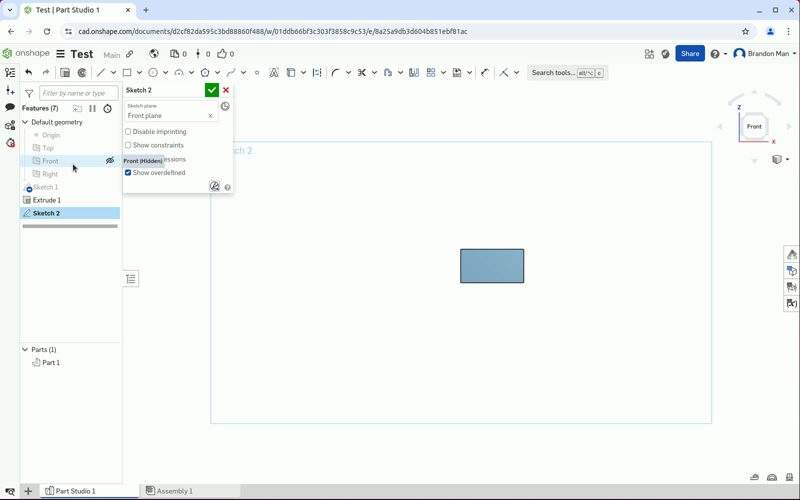
mouse_move(73, 352)
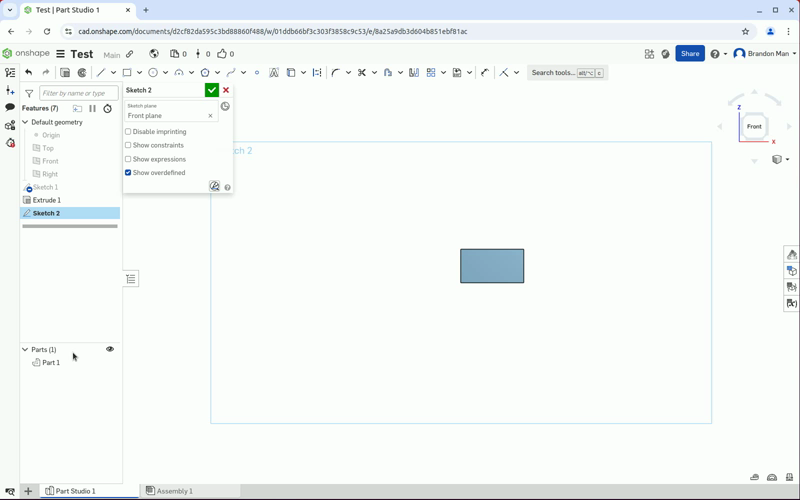
key(y)
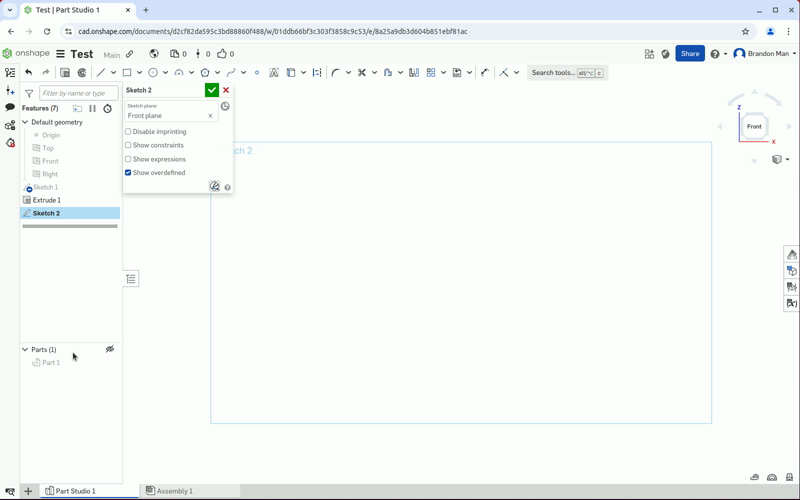
key(l)
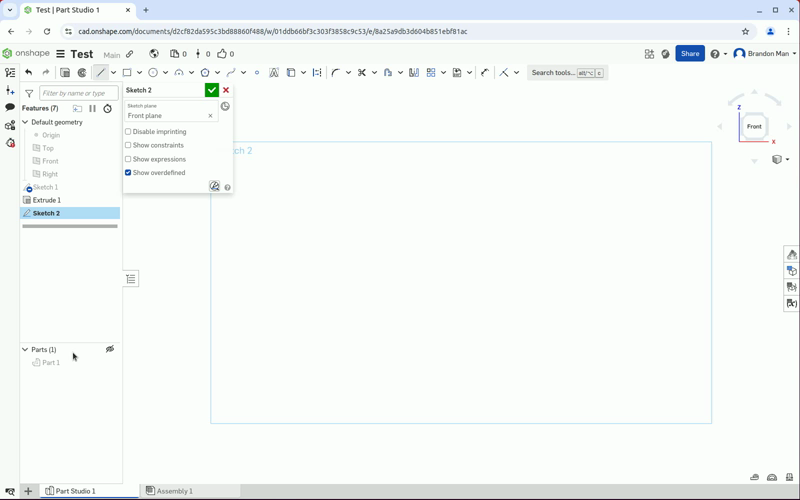
key_down(shift)
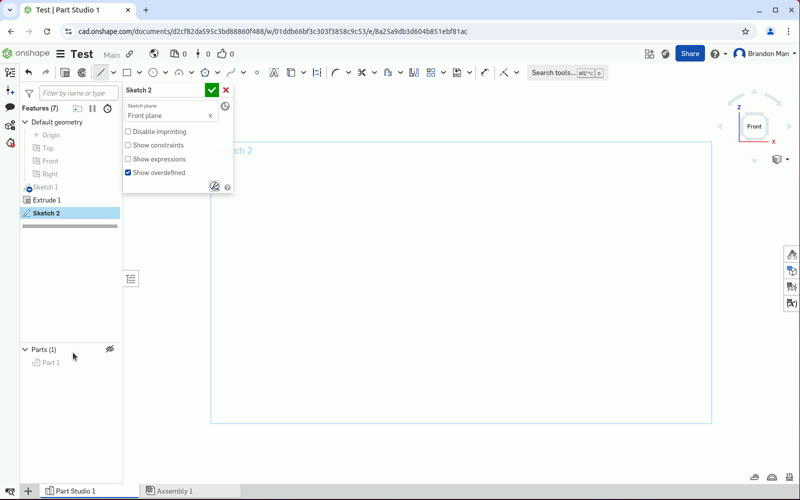
mouse_move(413, 193)
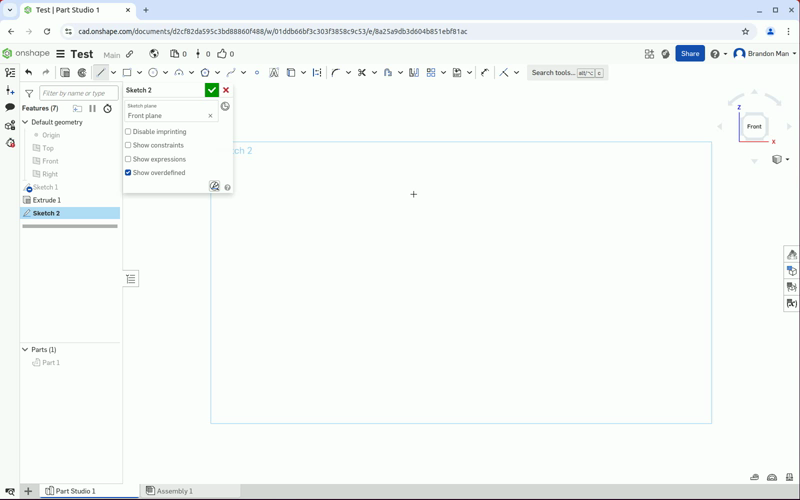
click(413, 193)
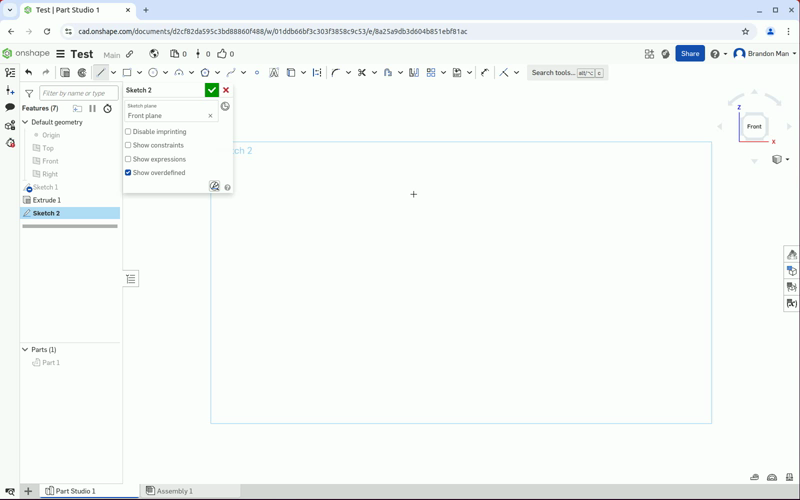
key_up(shift)
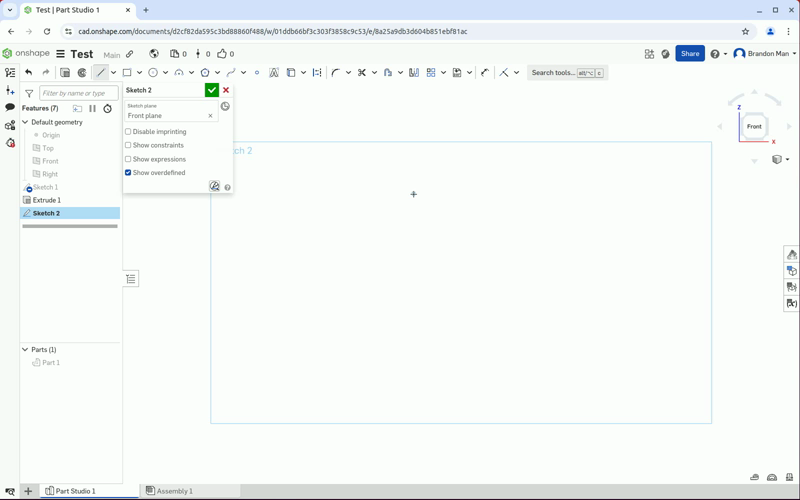
key_down(shift)
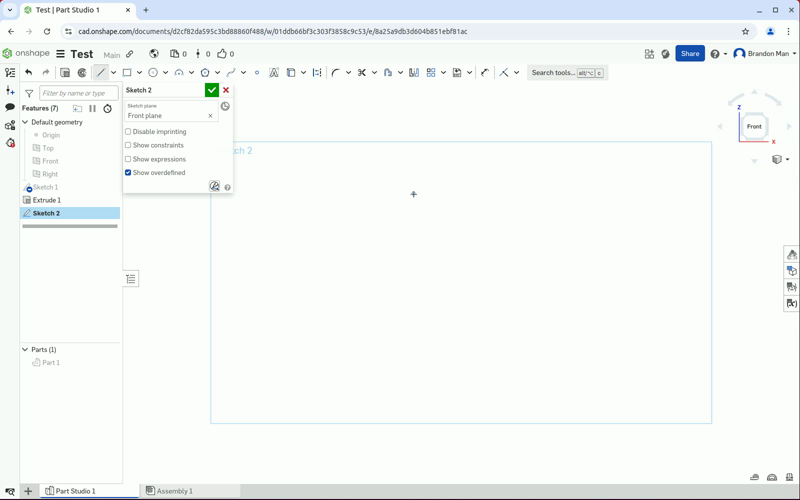
mouse_move(542, 193)
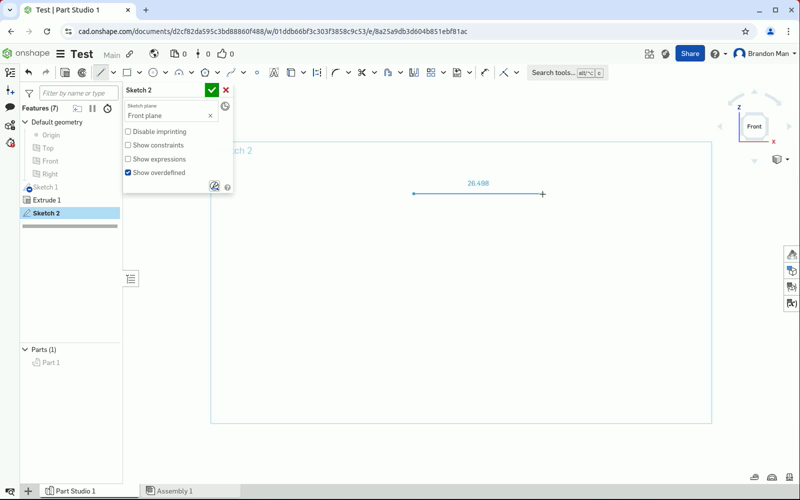
click(542, 193)
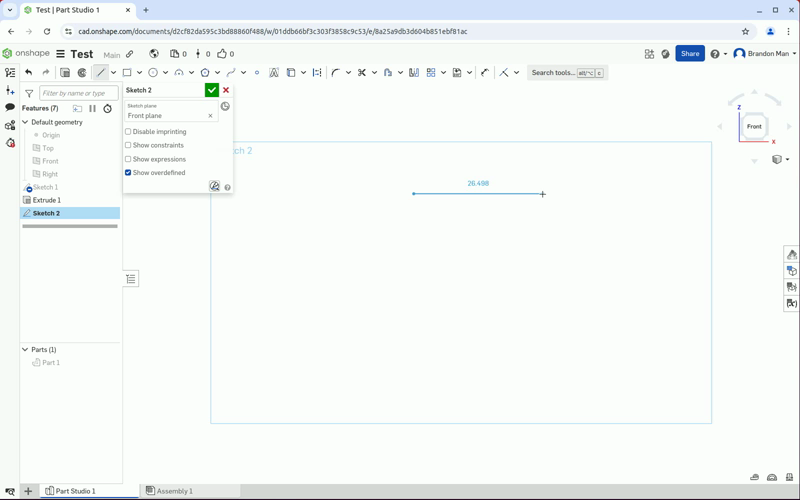
key_up(shift)
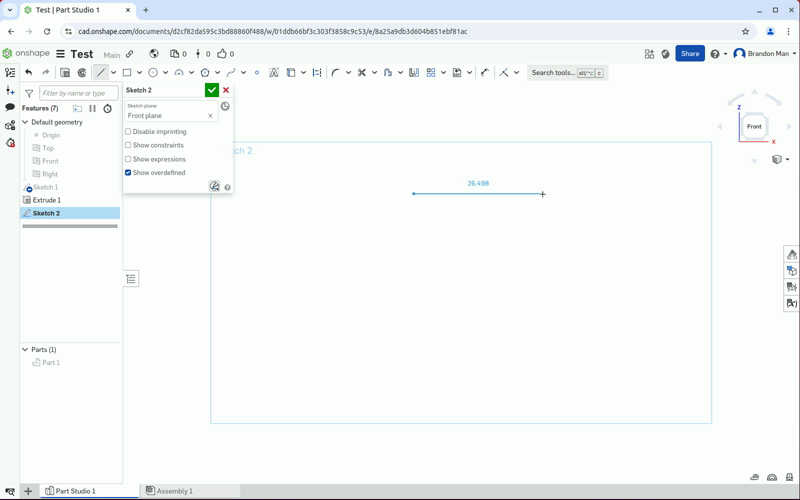
key_down(shift)
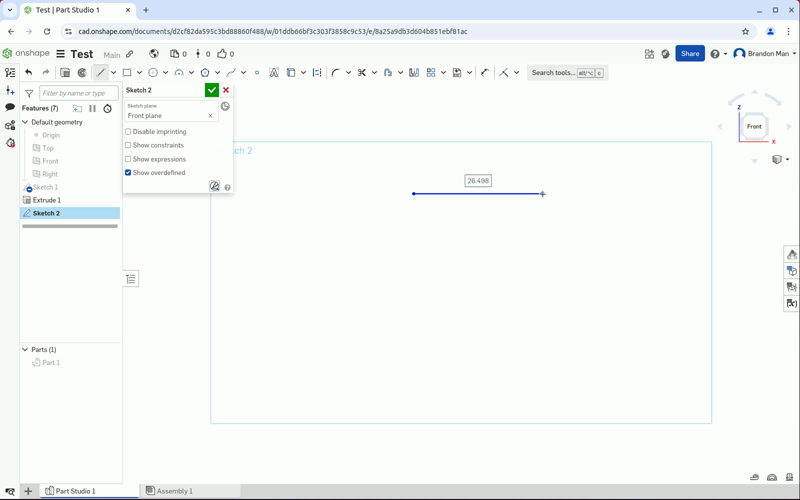
mouse_move(572, 193)
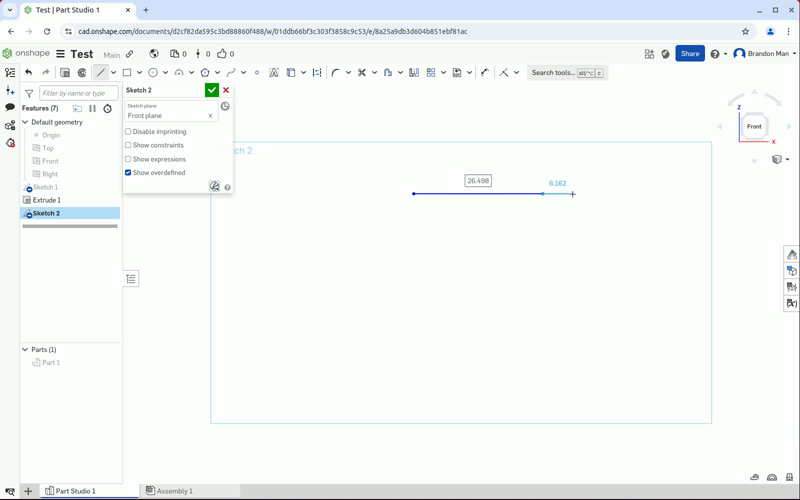
mouse_move(542, 169)
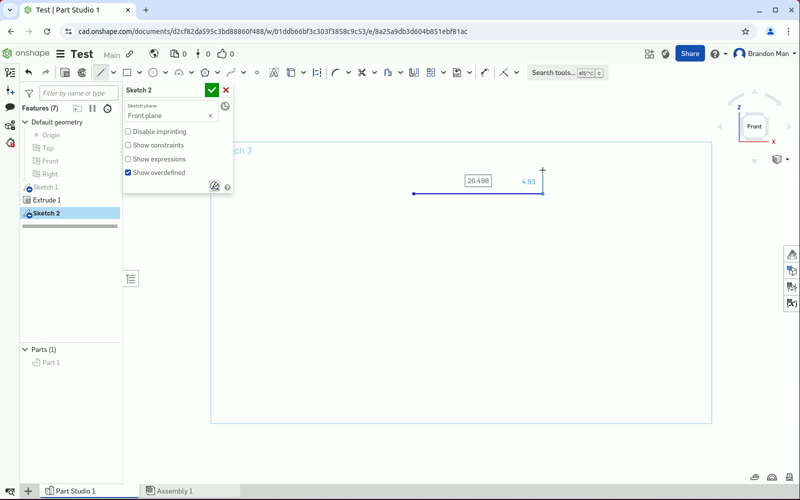
click(542, 169)
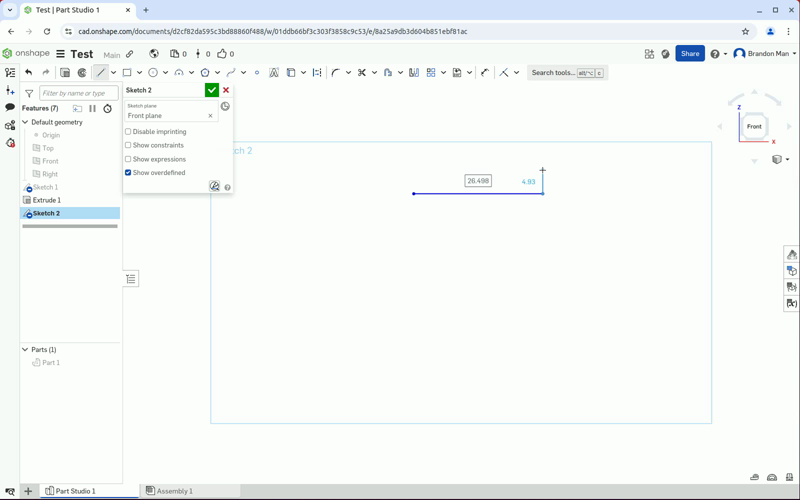
key_up(shift)
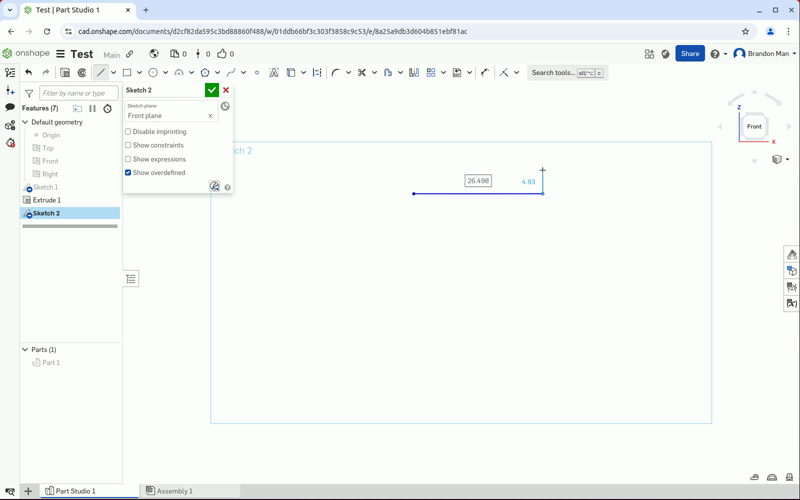
key_down(shift)
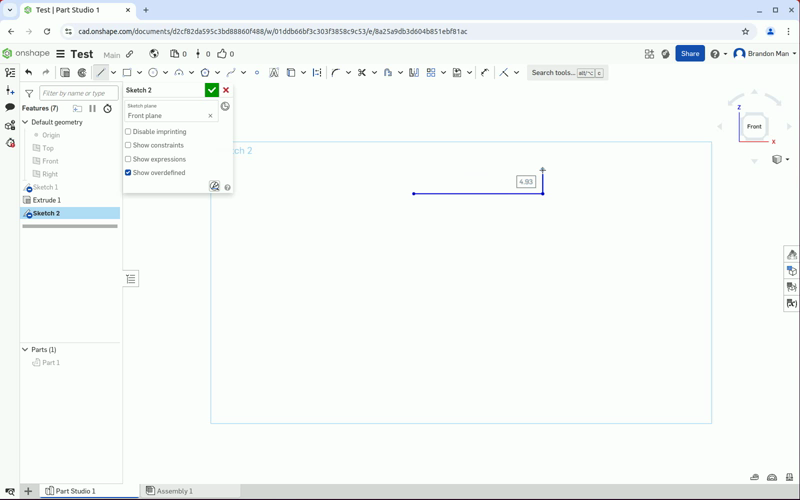
mouse_move(413, 169)
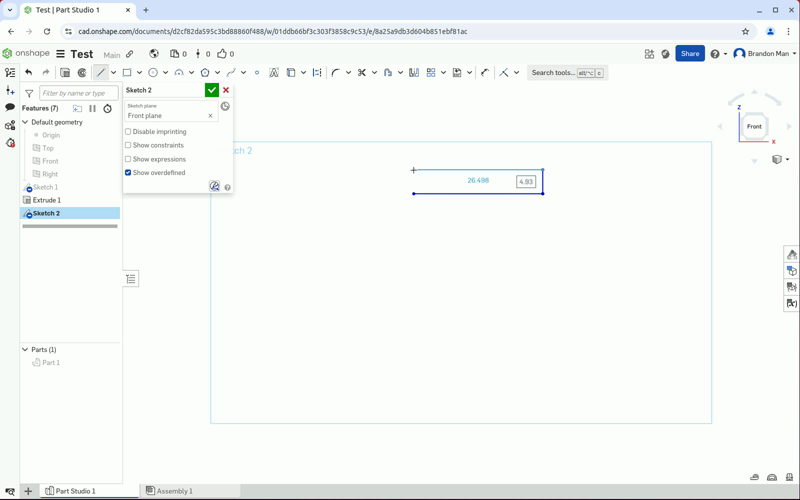
click(413, 169)
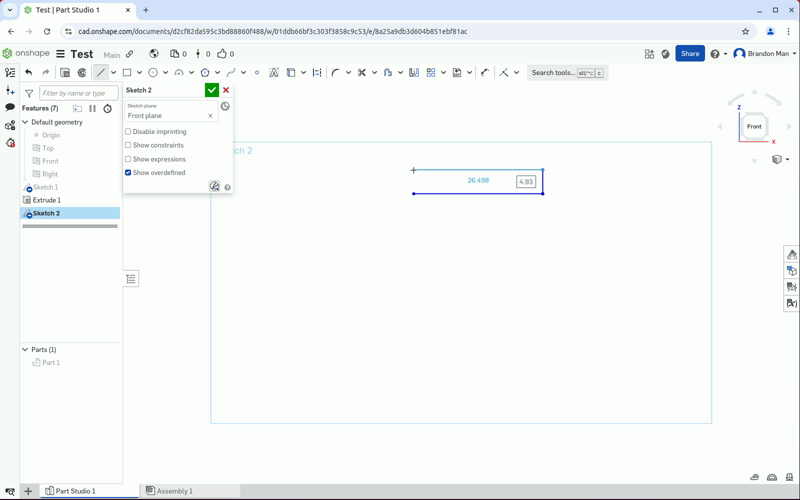
key_up(shift)
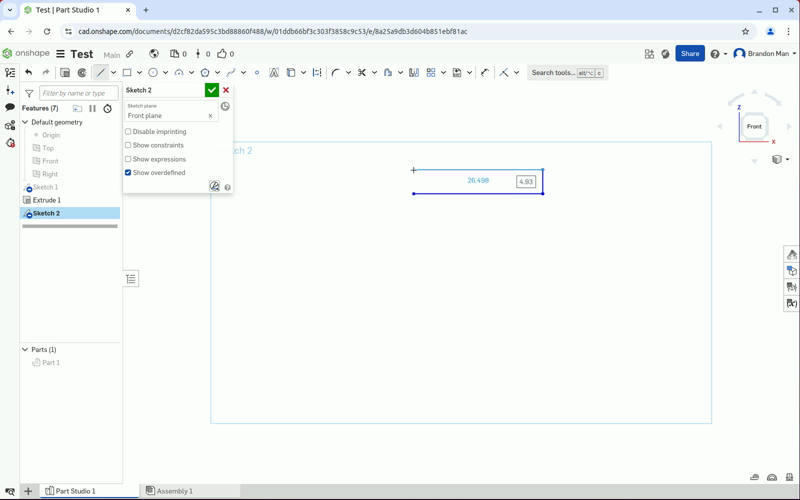
mouse_move(444, 169)
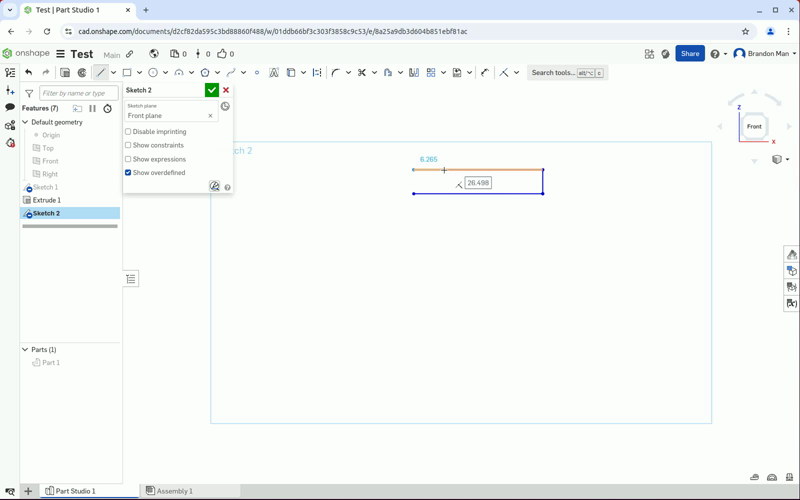
key_down(shift)
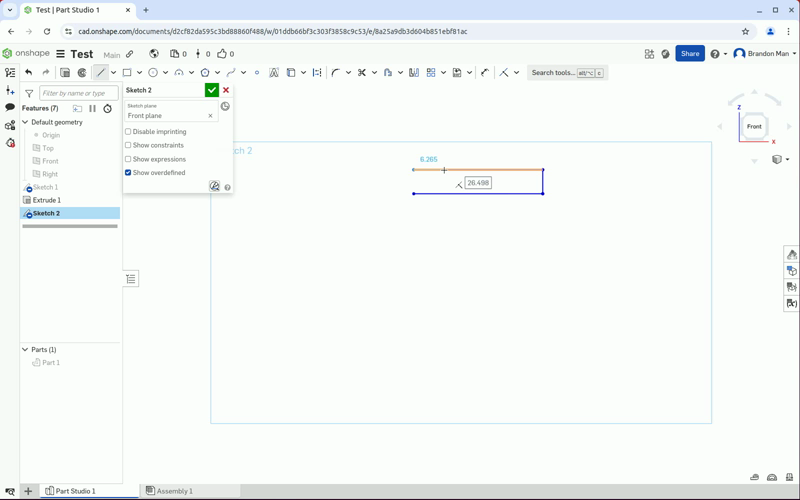
mouse_move(413, 193)
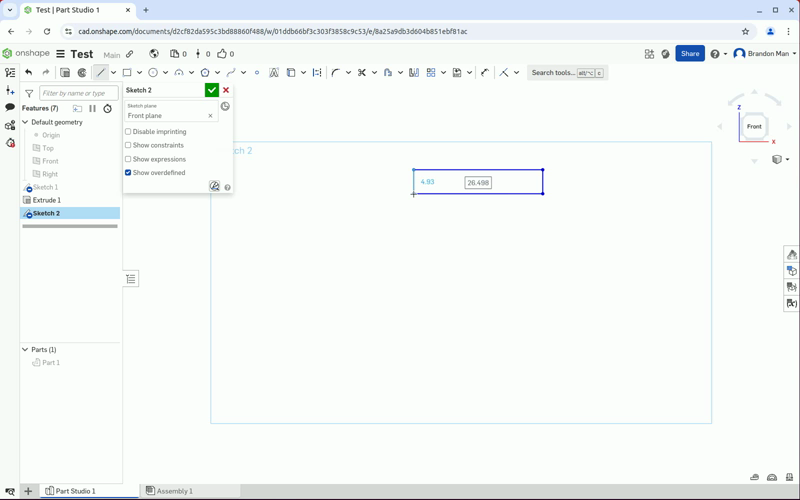
key_up(shift)
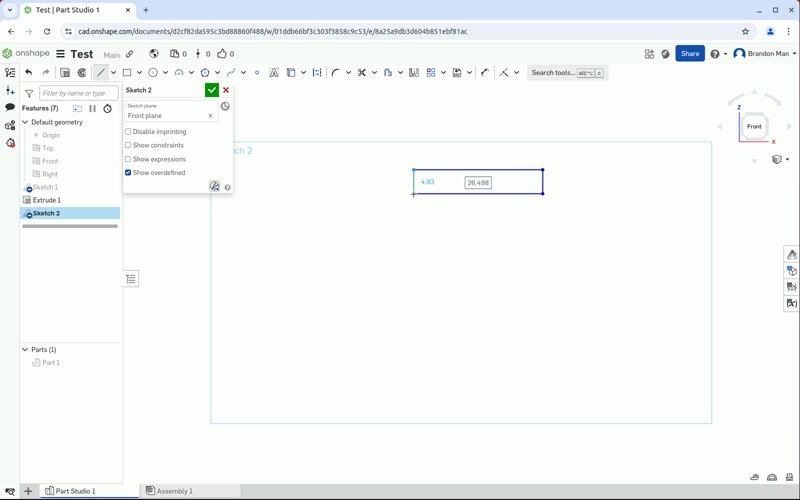
click(413, 193)
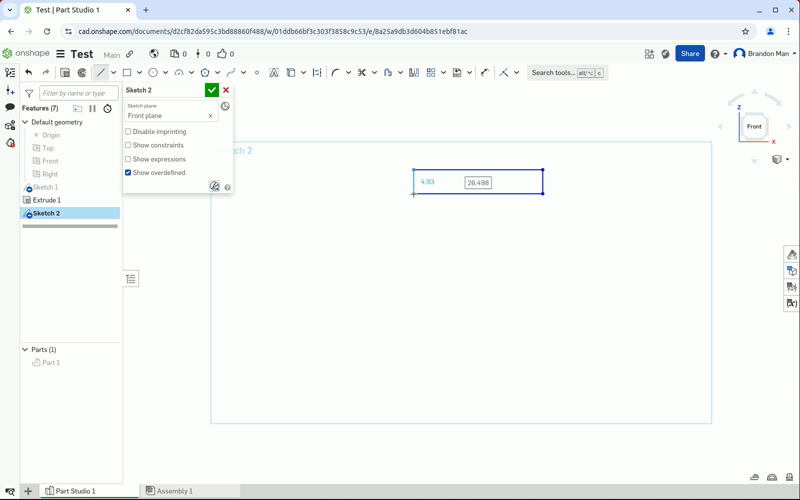
key(esc)
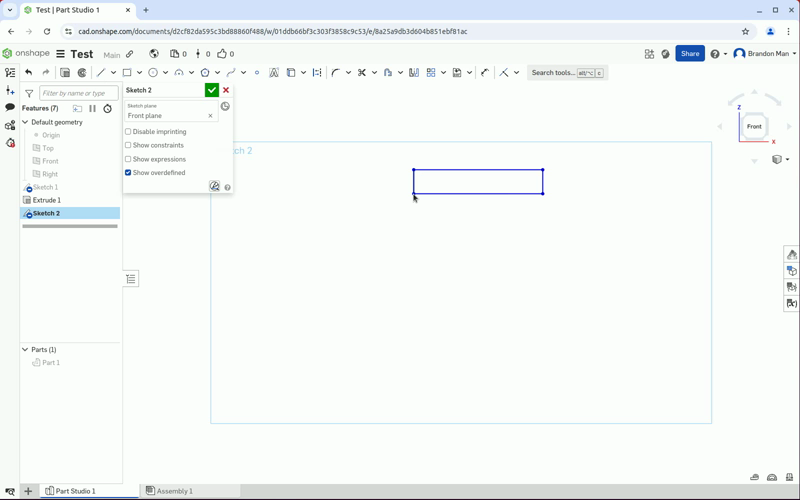
mouse_move(492, 173)
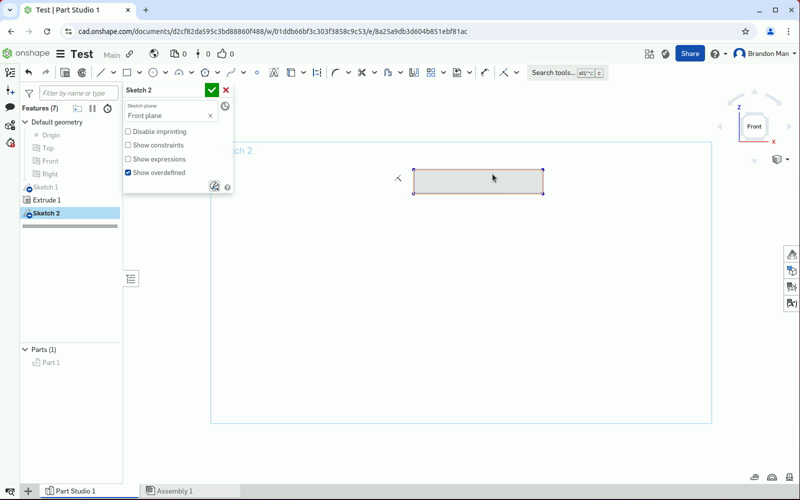
click(492, 173)
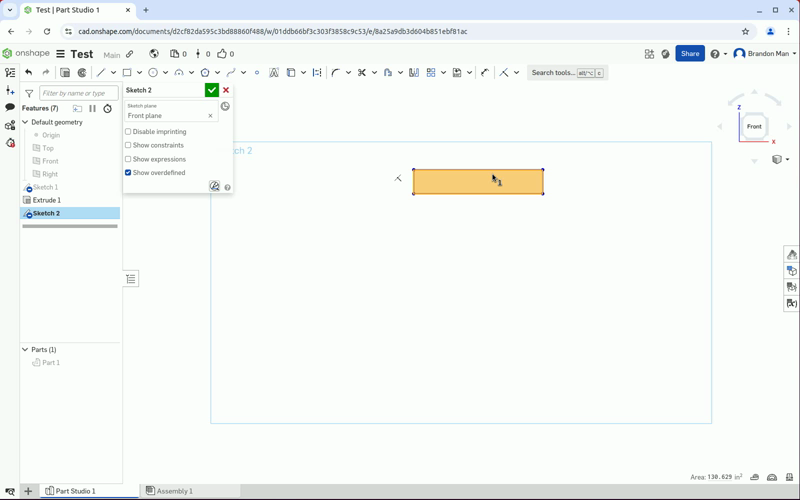
mouse_move(73, 352)
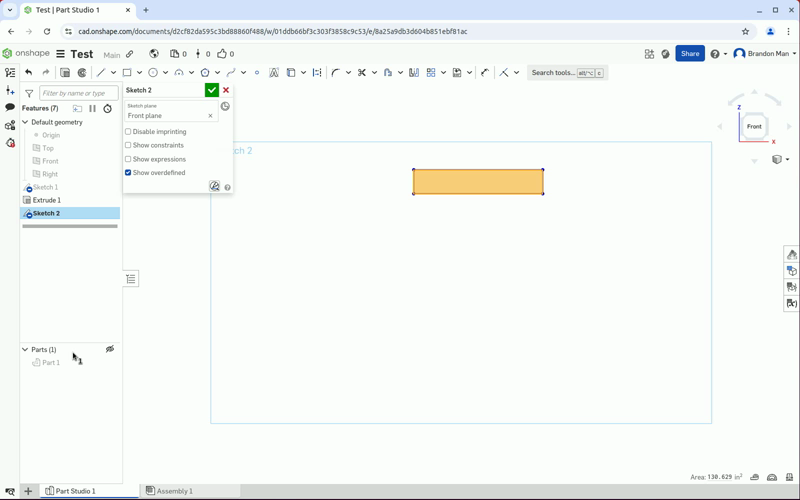
key(shift+y)
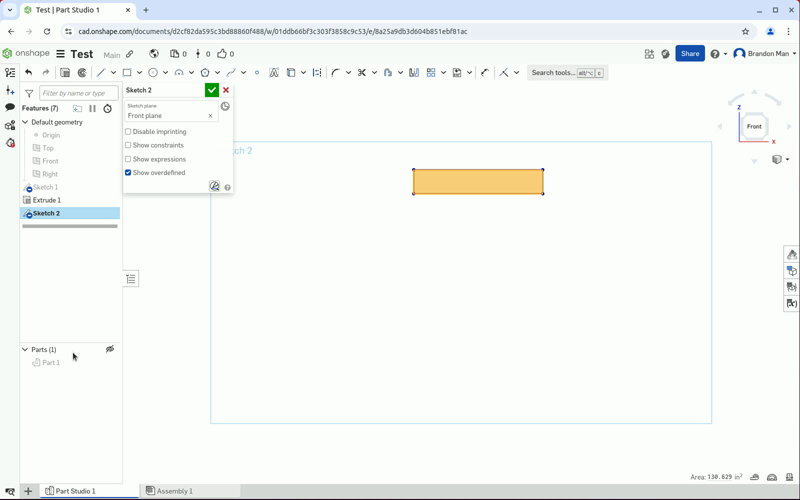
key(shift+e)
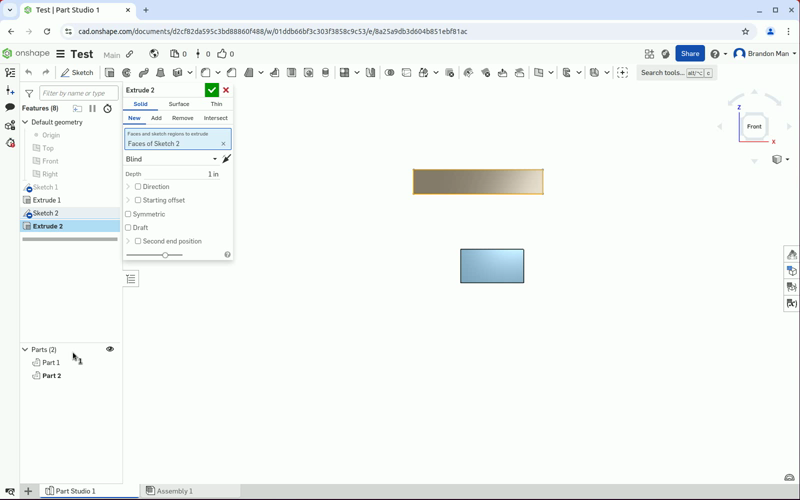
mouse_move(143, 106)
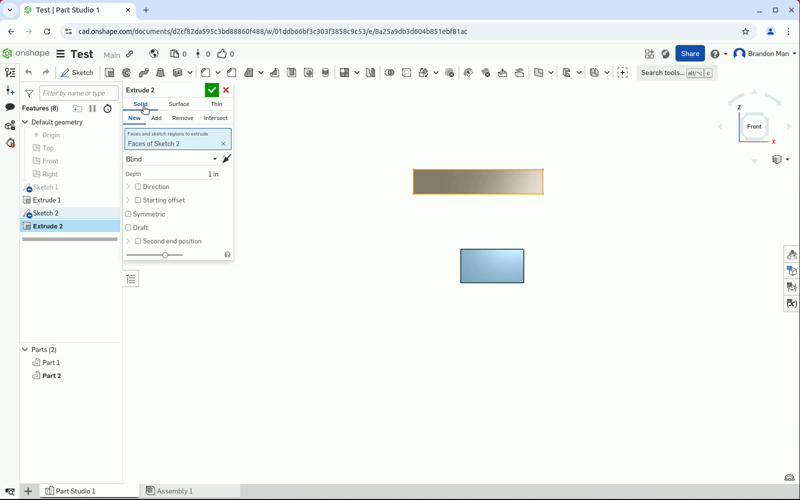
click(143, 106)
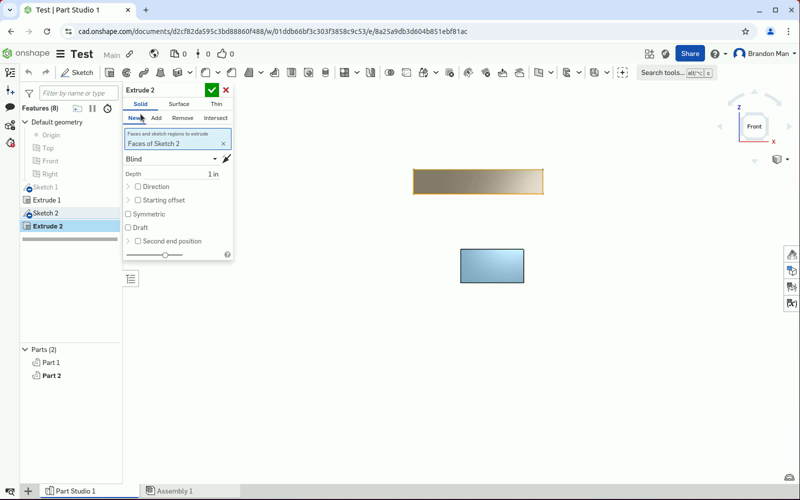
mouse_move(137, 120)
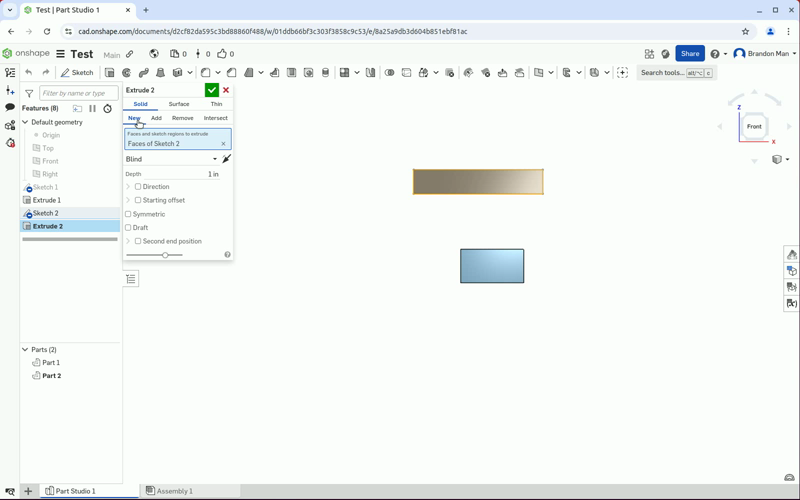
click(137, 120)
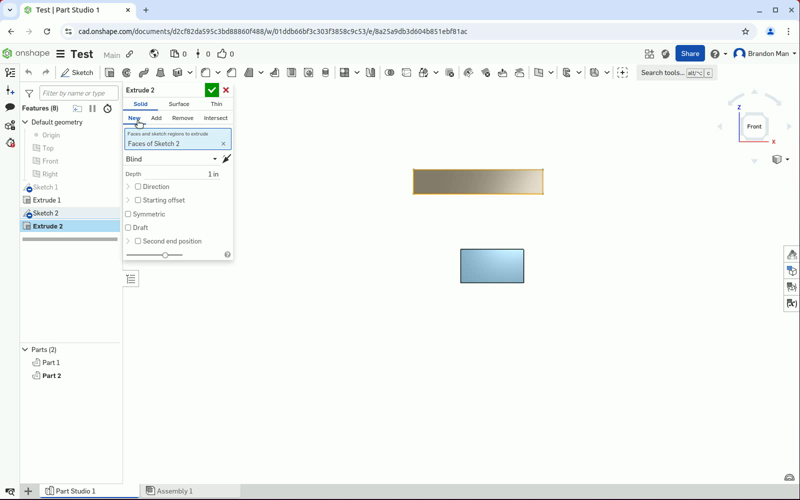
key(tab, 4)
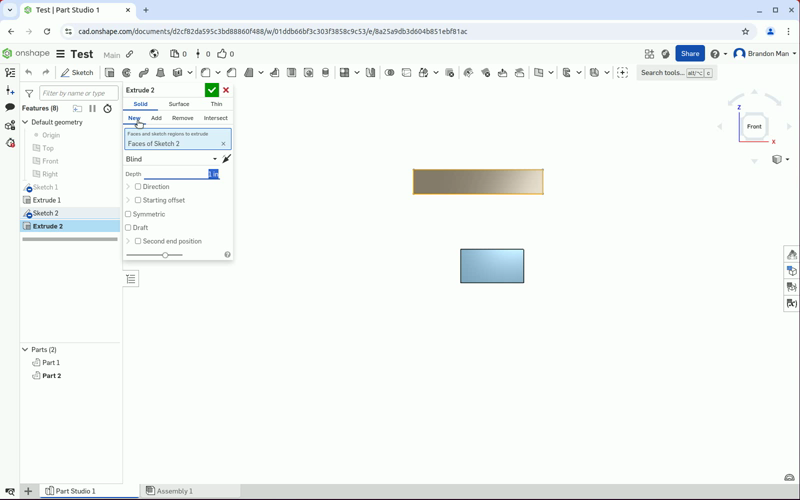
text(5.536)
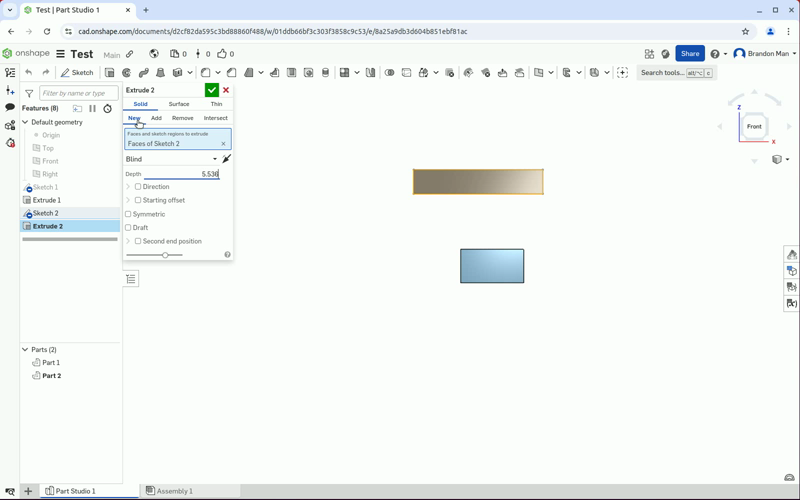
key(enter)
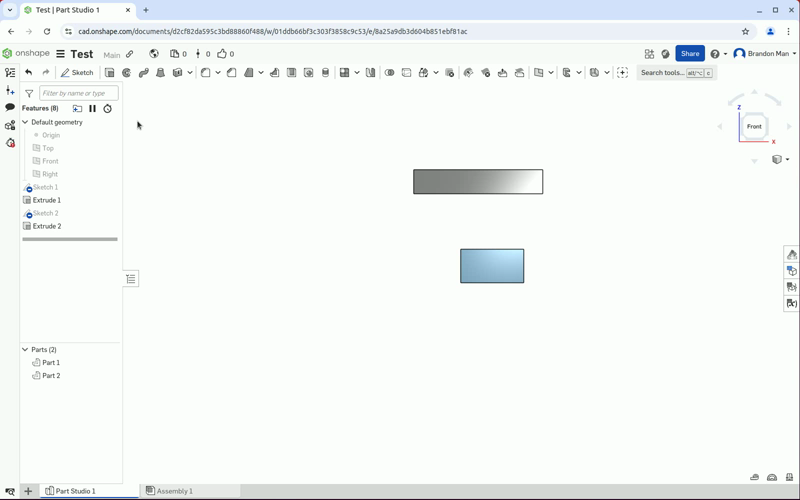
key(shift+h)
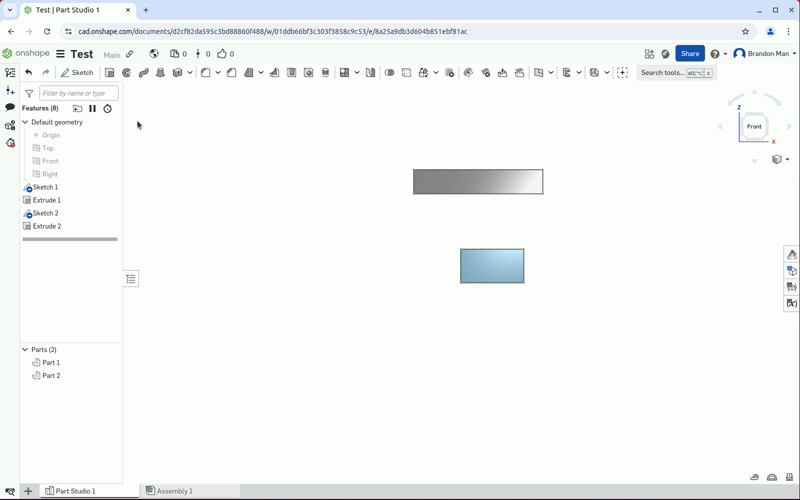
key(shift+h)
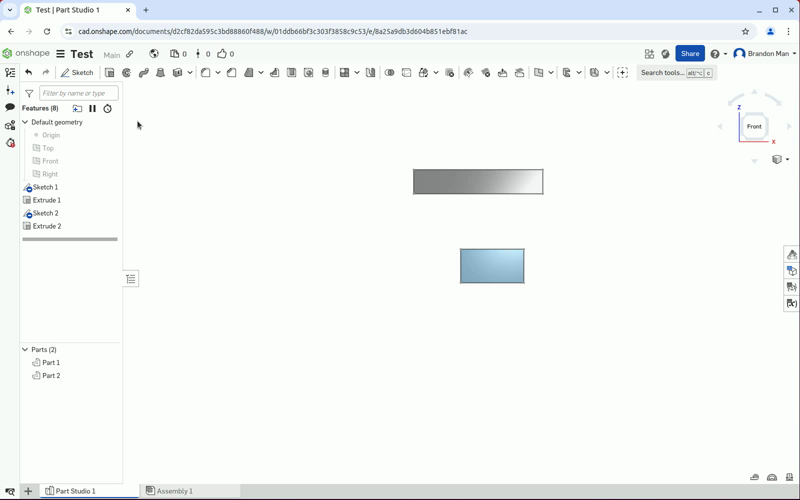
key(shift+7)
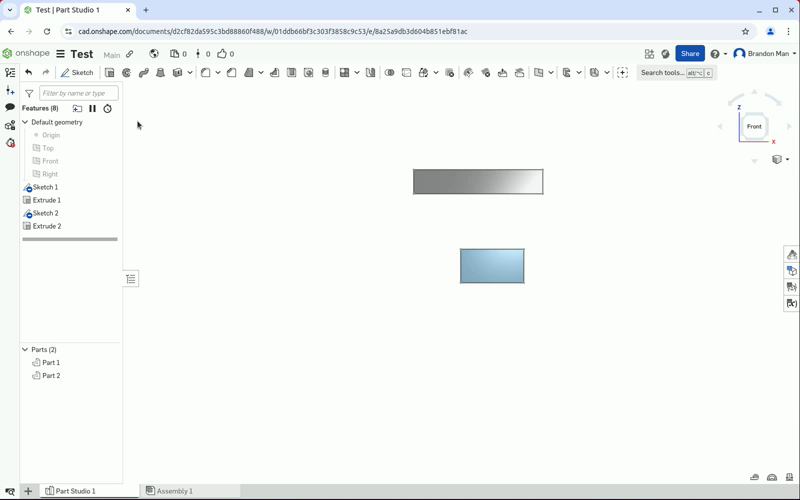
key(left, 2)
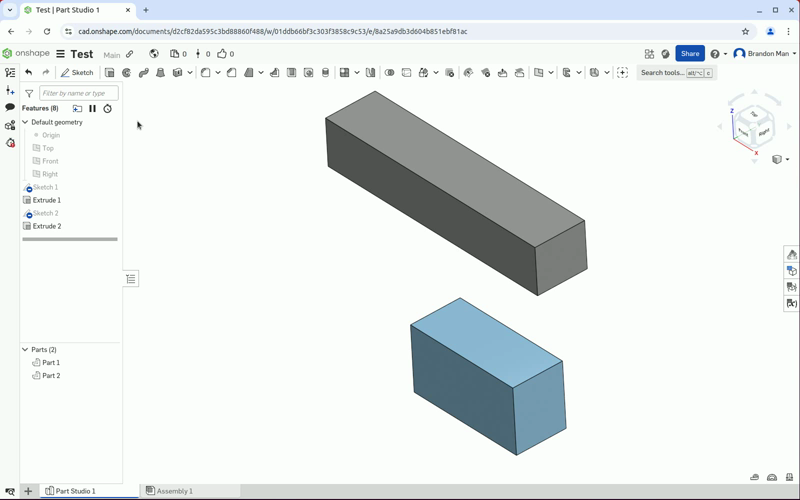
key(down, 2)
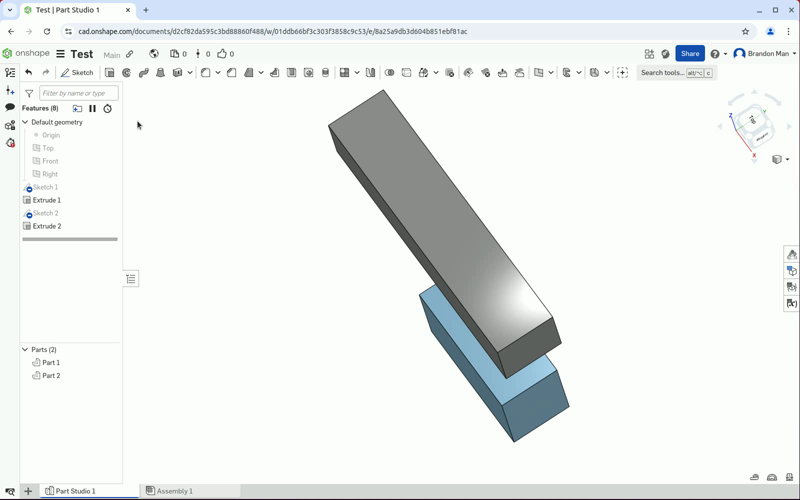
key(up, 2)
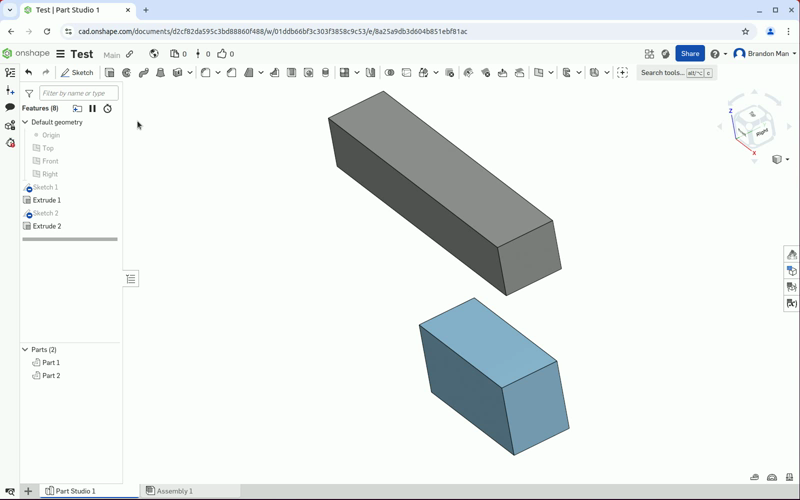
key(right, 2)
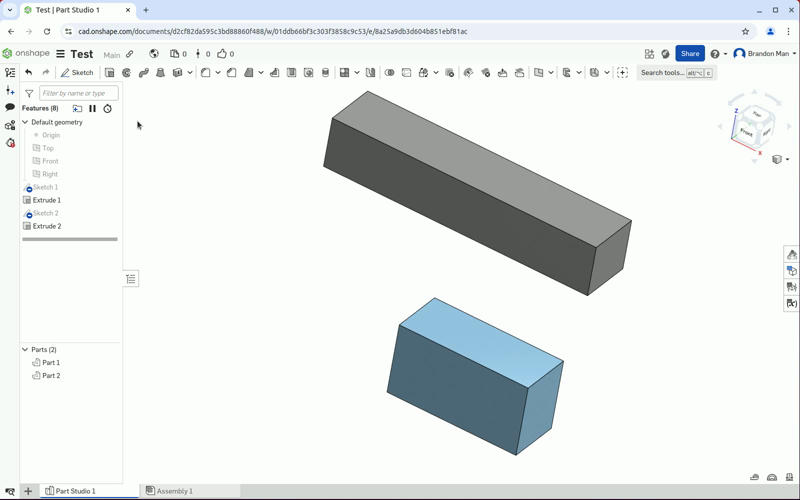
mouse_move(73, 189)
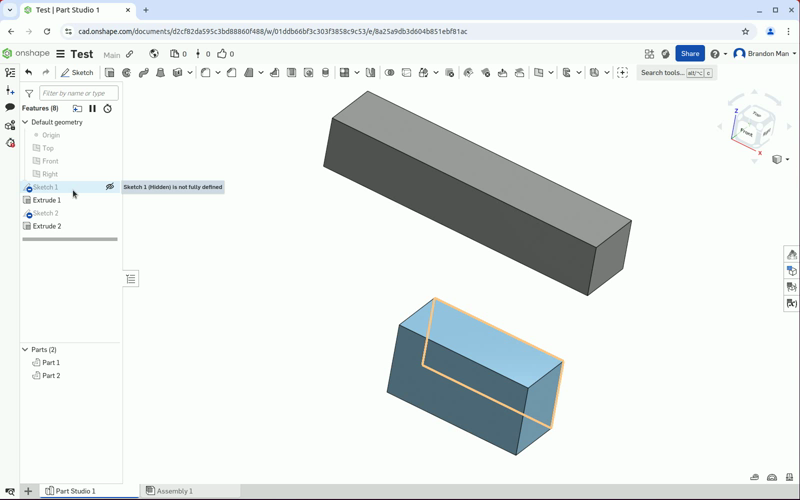
click(73, 189)